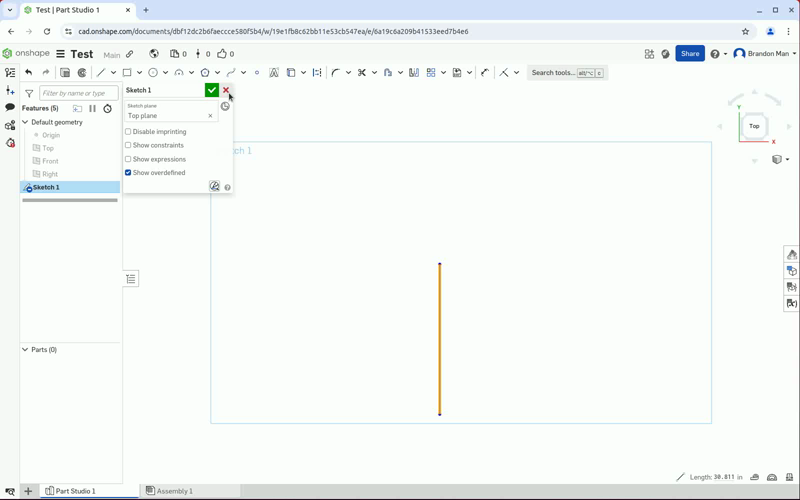
key(shift+h)
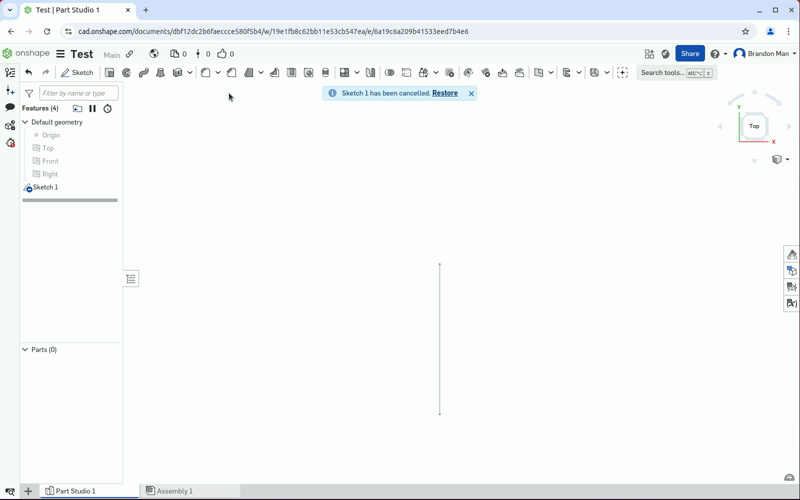
mouse_move(73, 352)
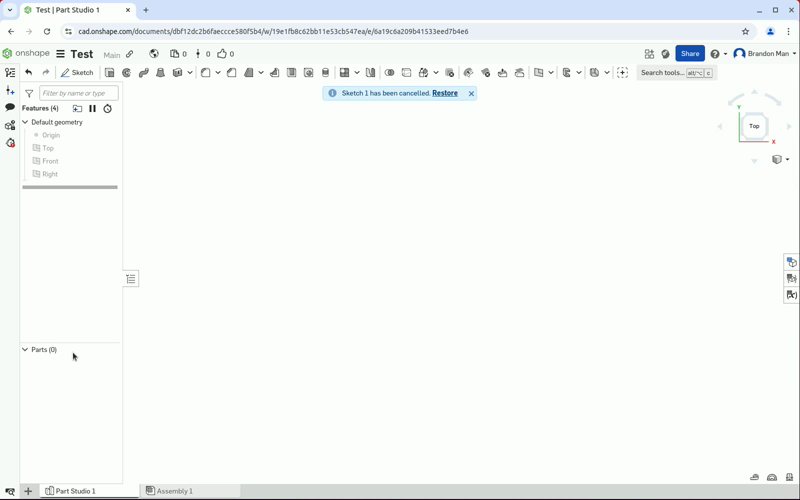
key(y)
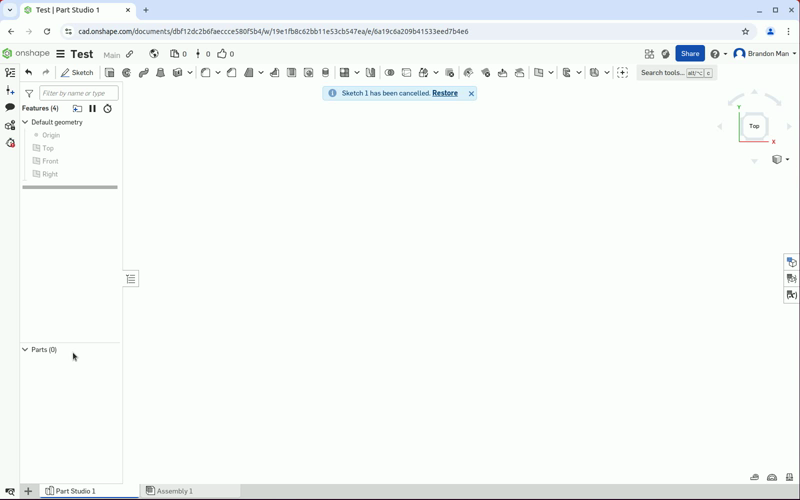
key(shift+p)
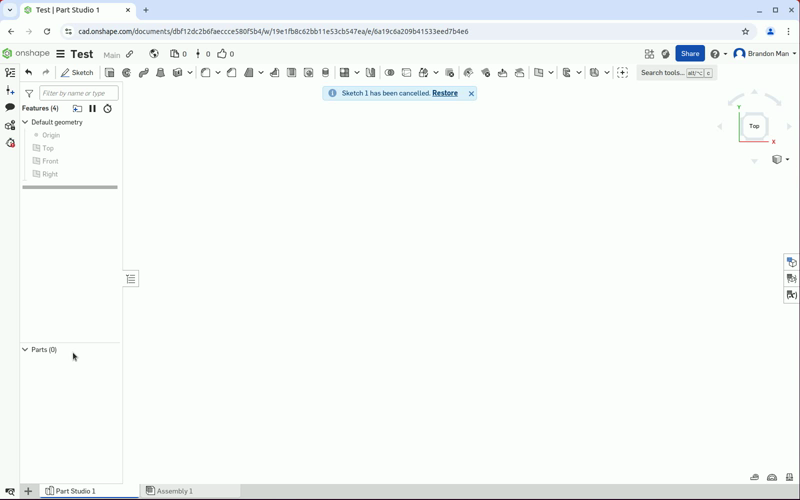
key(space)
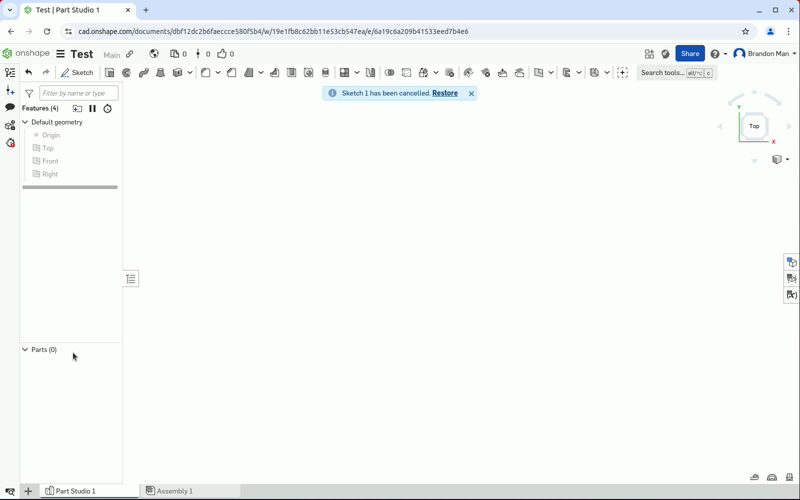
key_down(shift)
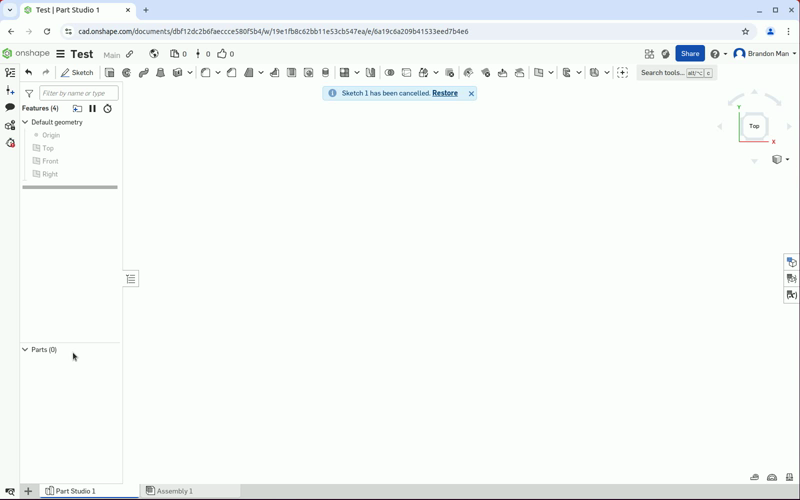
key(up)
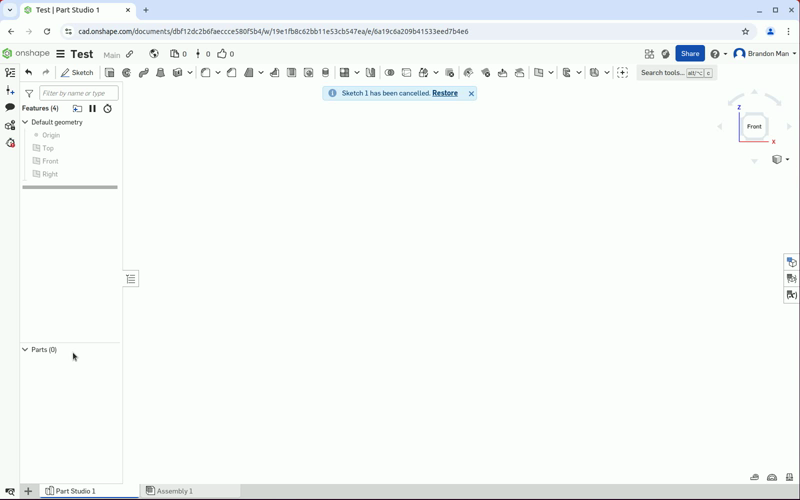
key_up(shift)
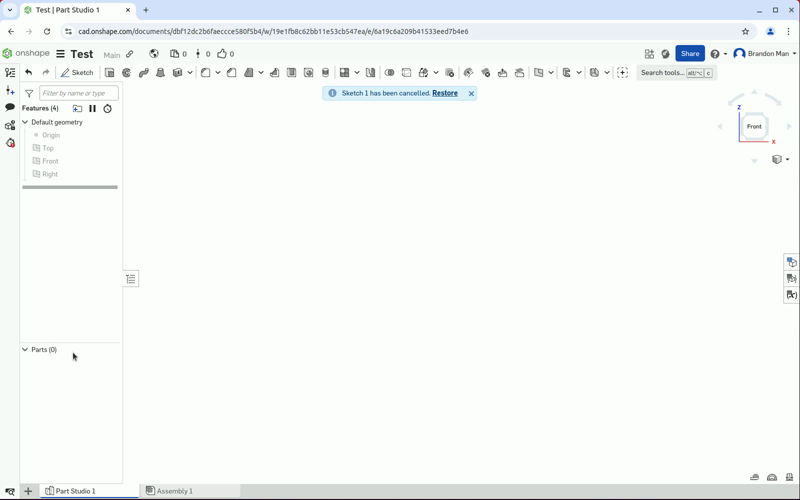
mouse_move(73, 352)
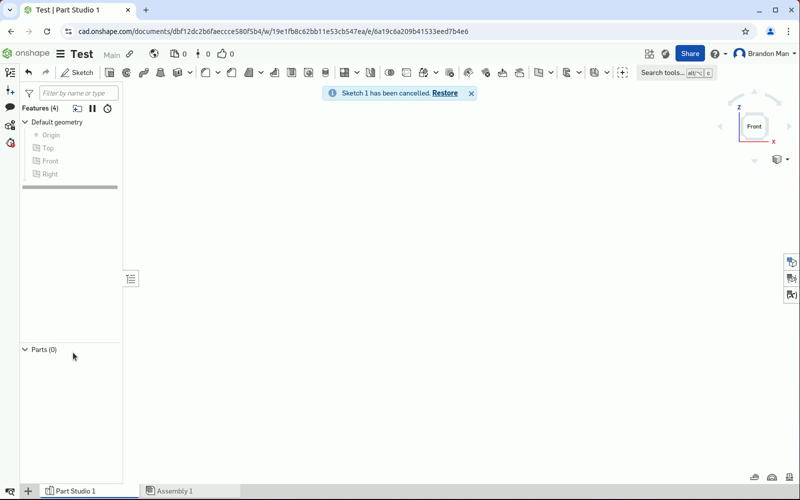
key(shift+y)
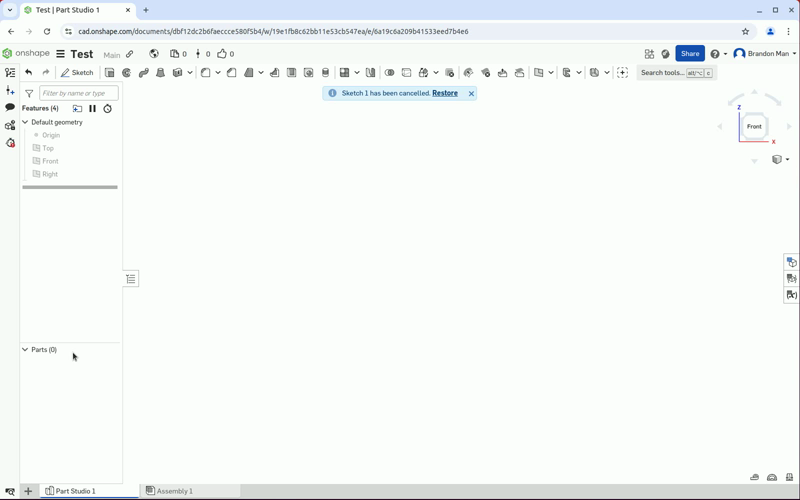
key(shift+s)
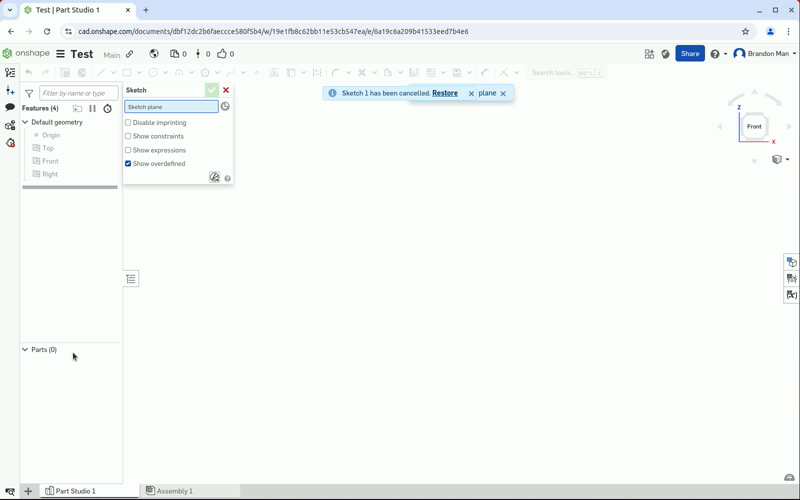
mouse_move(73, 163)
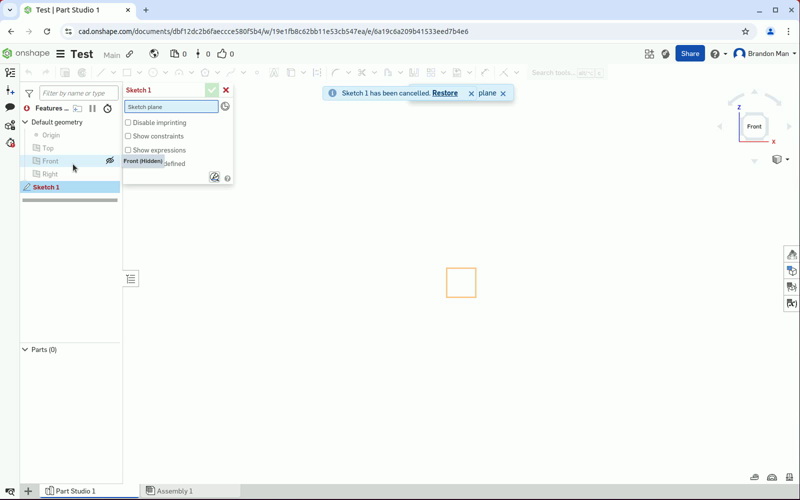
click(73, 163)
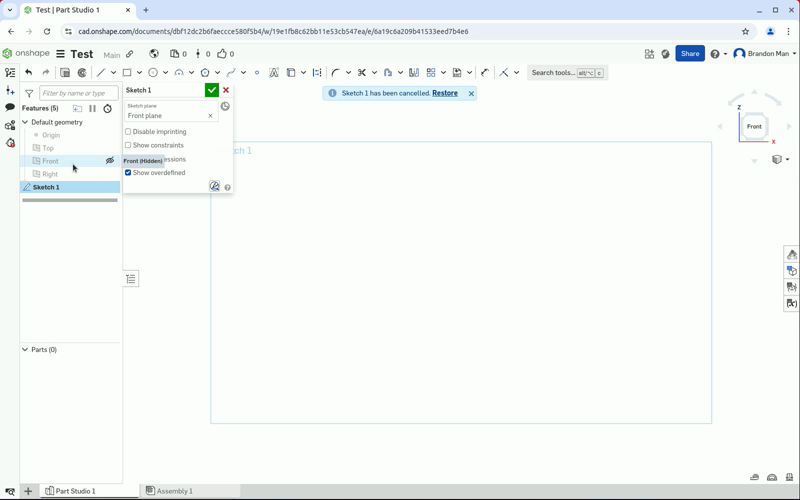
mouse_move(73, 352)
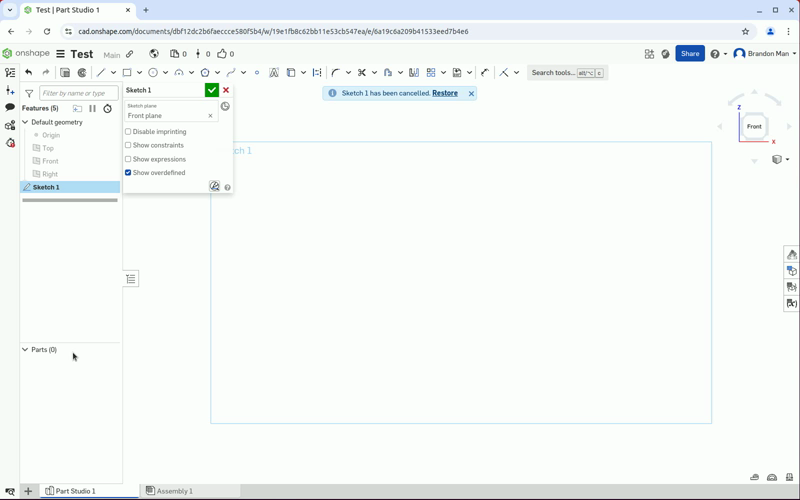
key(y)
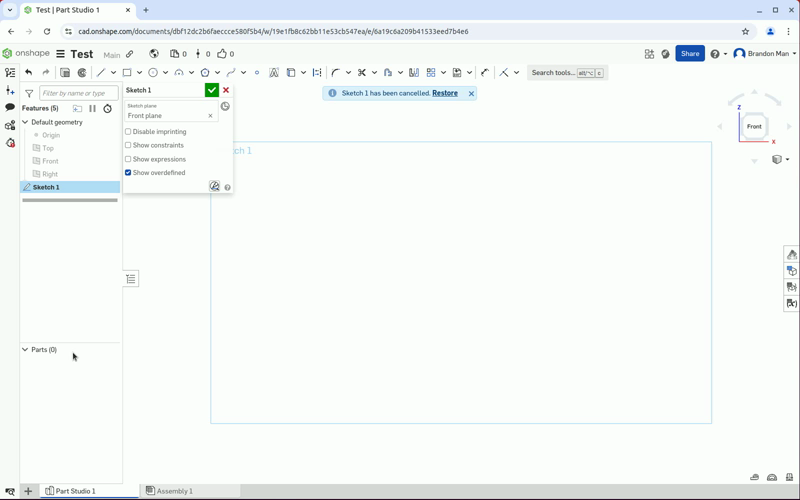
key(l)
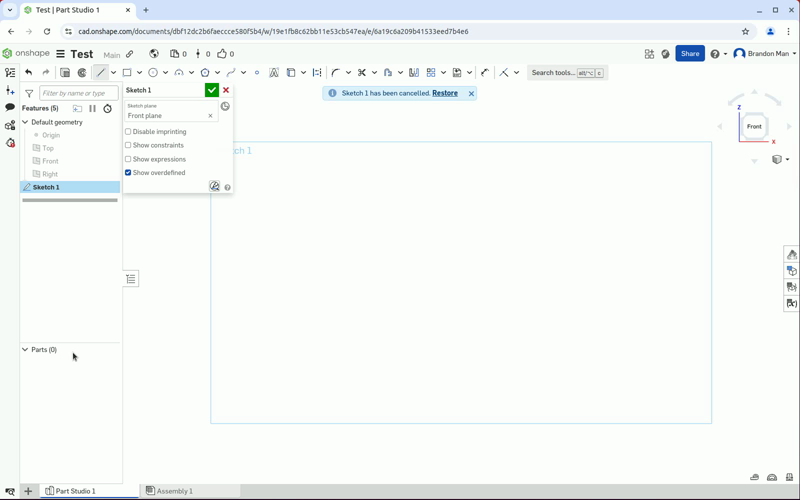
key_down(shift)
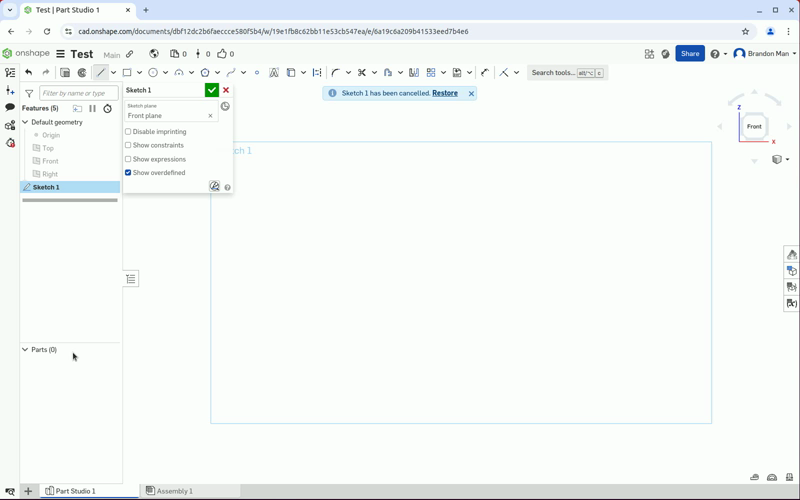
mouse_move(371, 265)
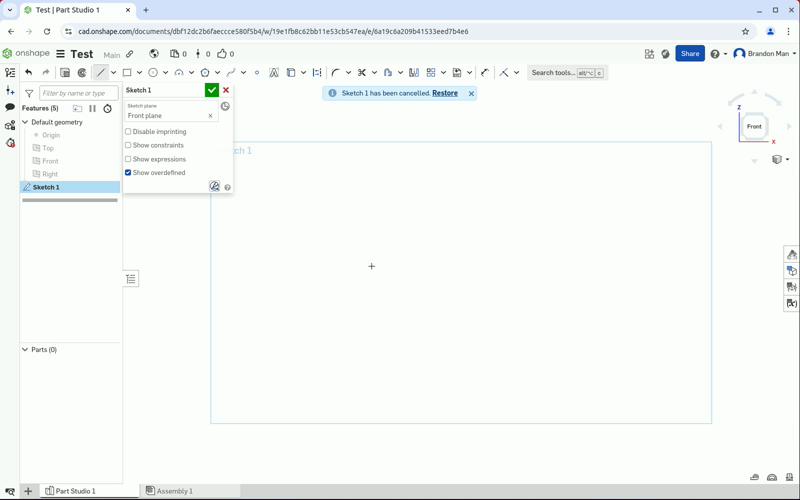
click(371, 265)
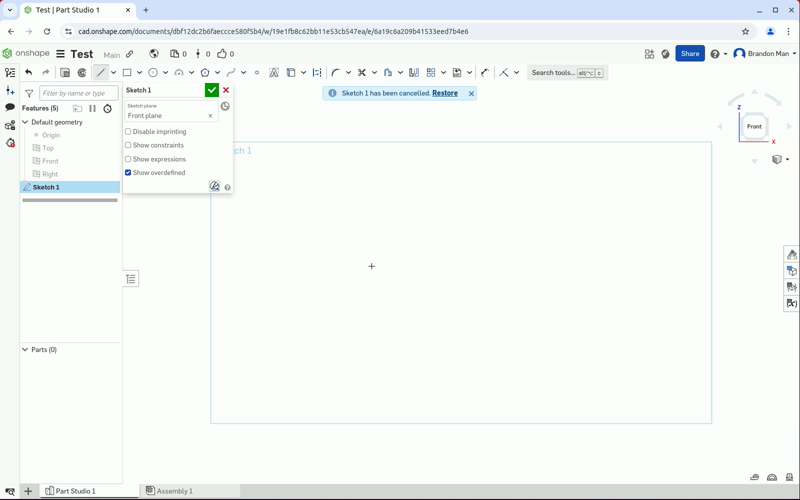
key_up(shift)
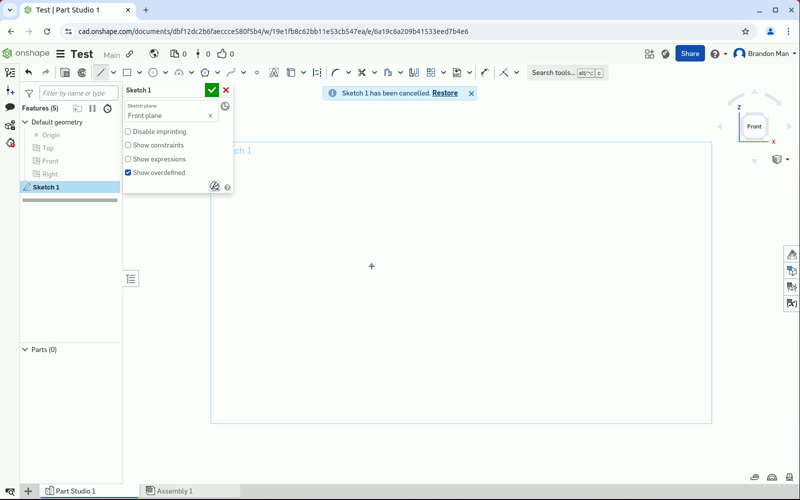
key_down(shift)
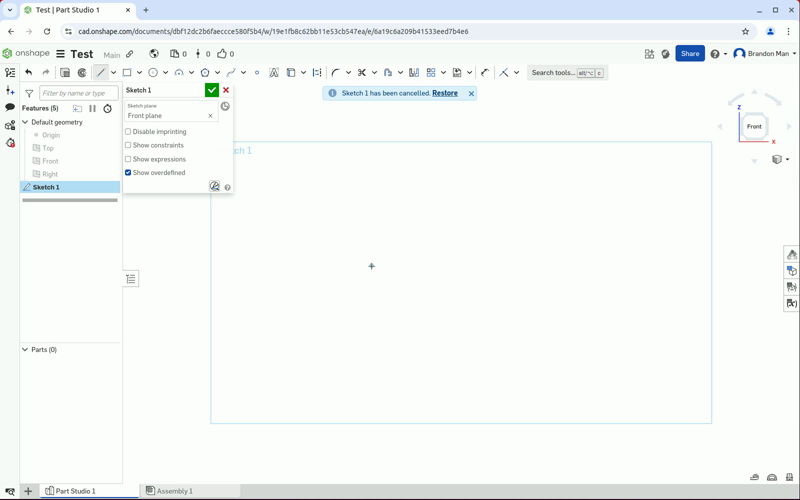
mouse_move(401, 265)
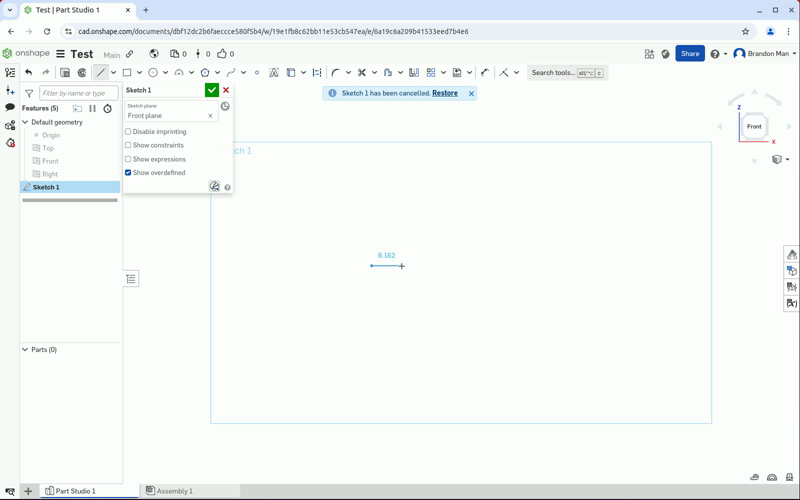
mouse_move(394, 265)
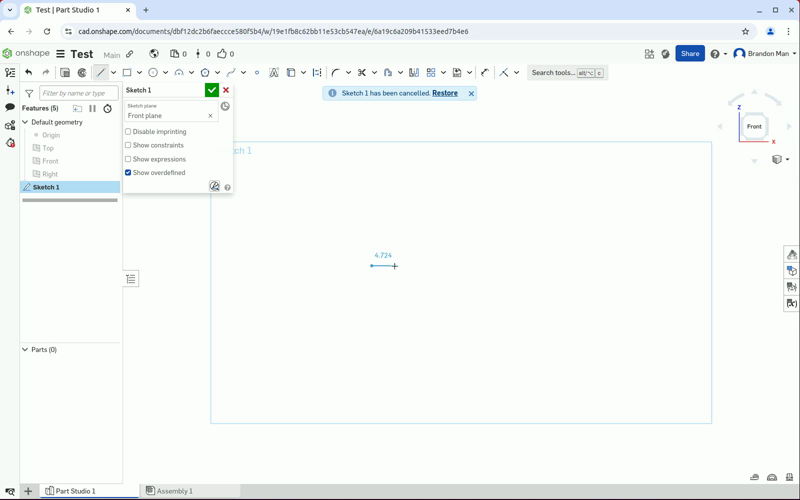
click(394, 265)
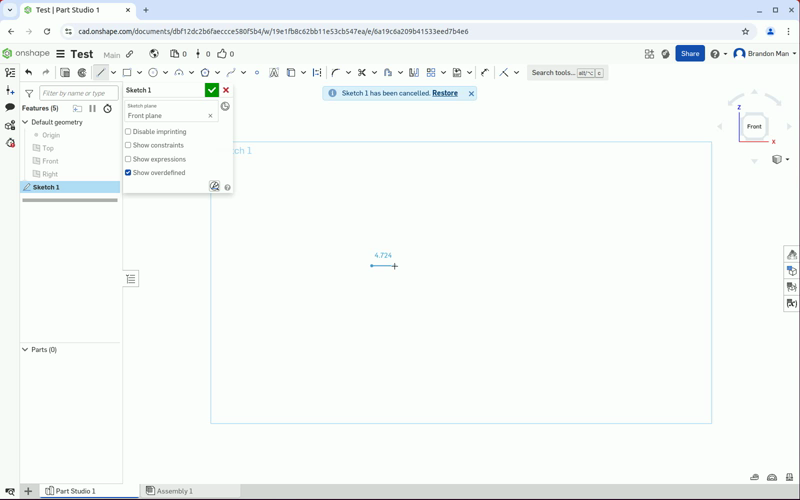
key_up(shift)
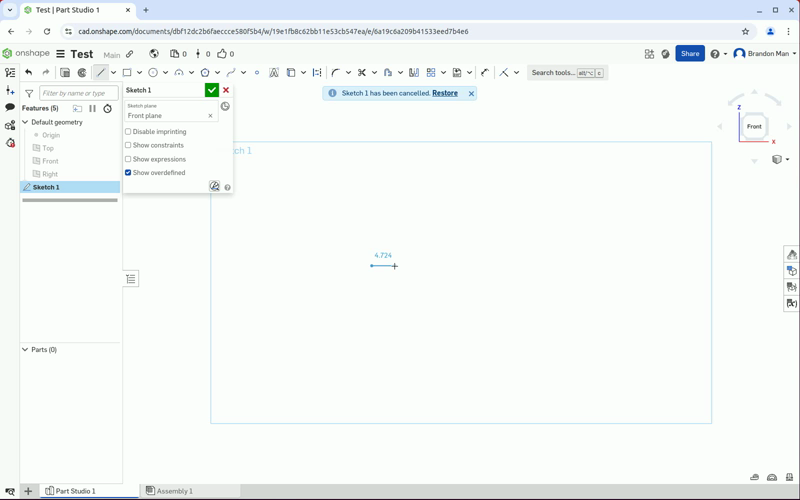
key_down(shift)
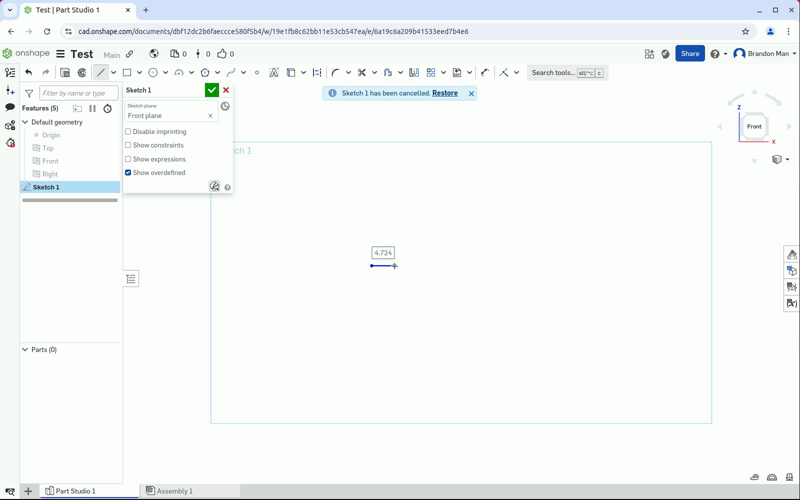
mouse_move(394, 186)
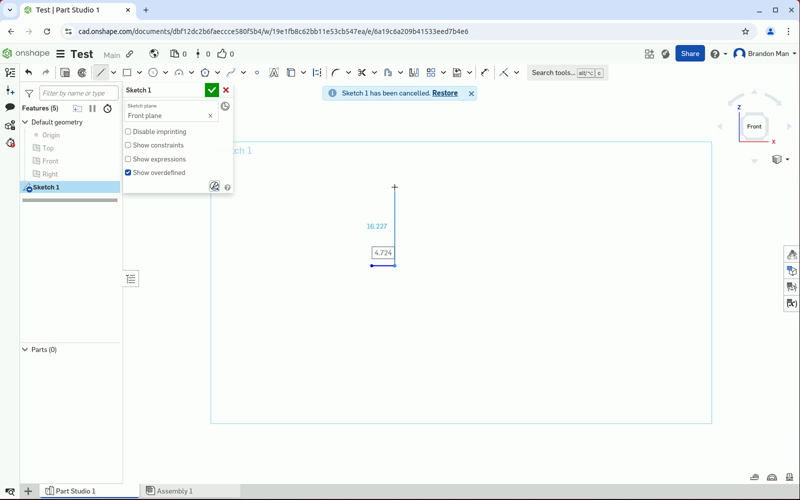
click(394, 186)
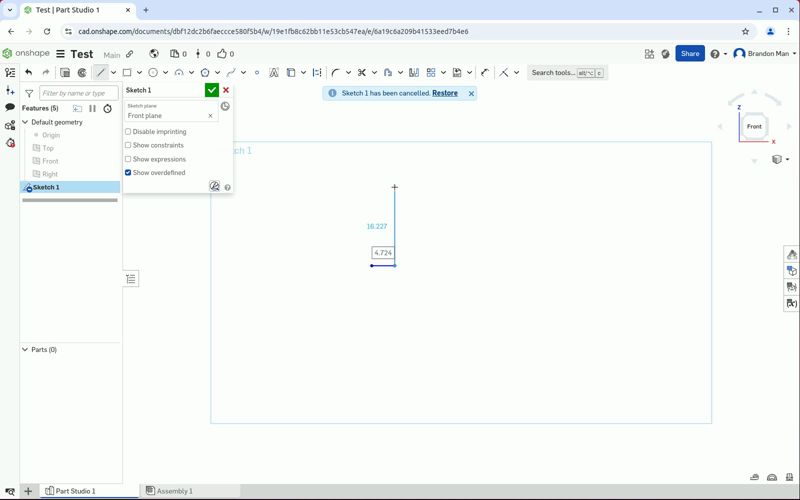
key_up(shift)
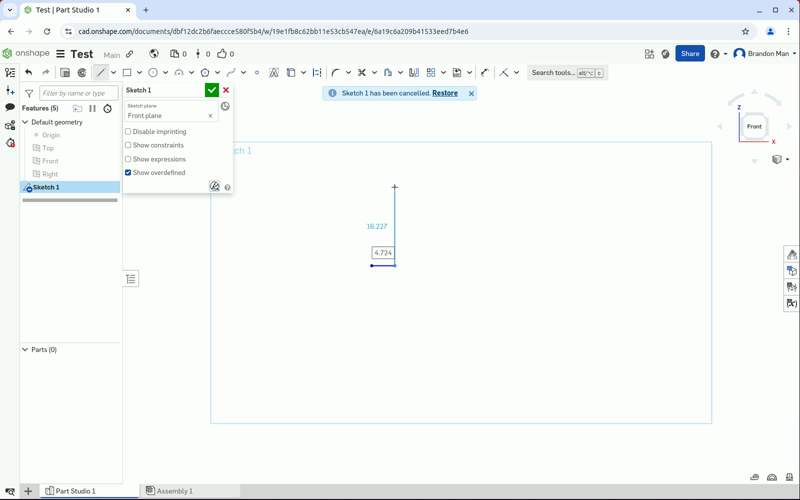
key_down(shift)
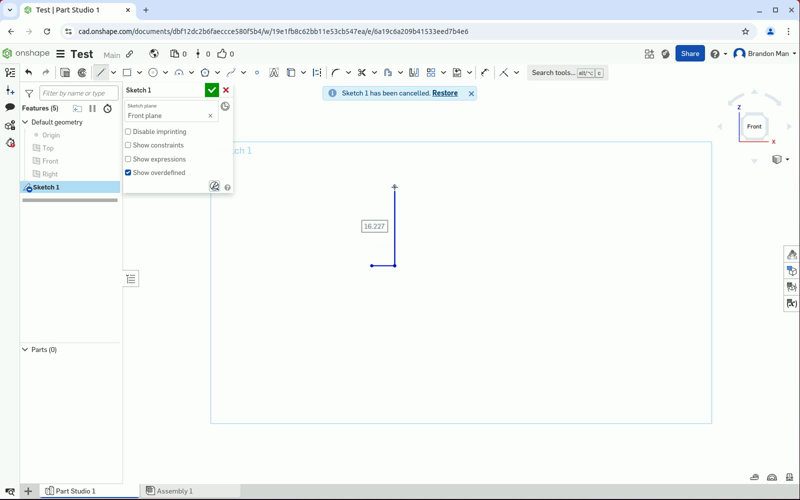
mouse_move(424, 186)
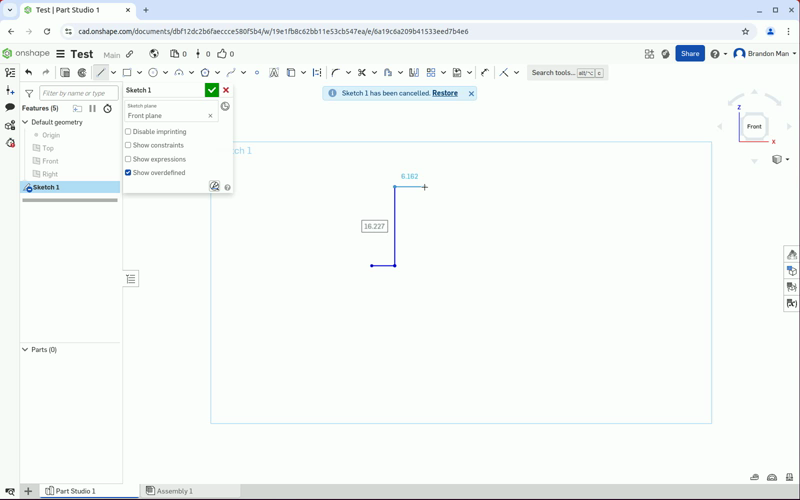
mouse_move(371, 186)
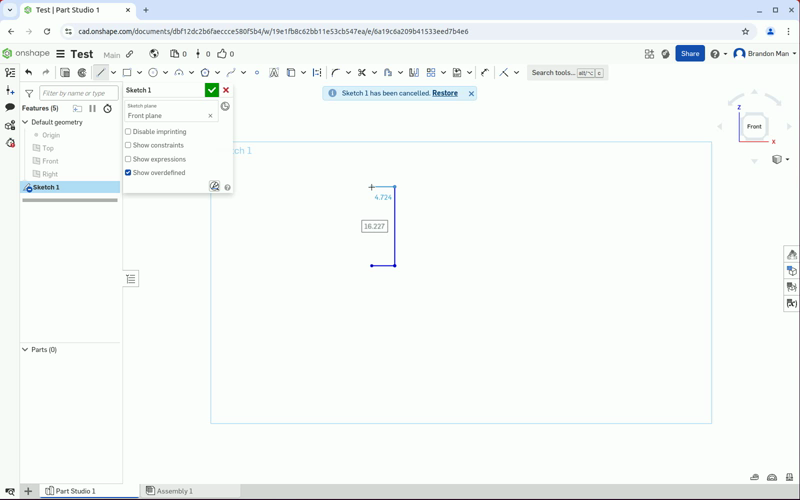
click(371, 186)
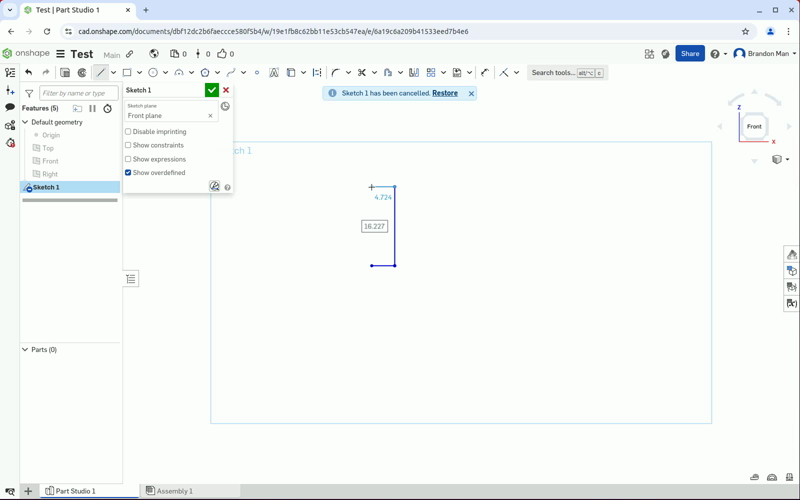
key_up(shift)
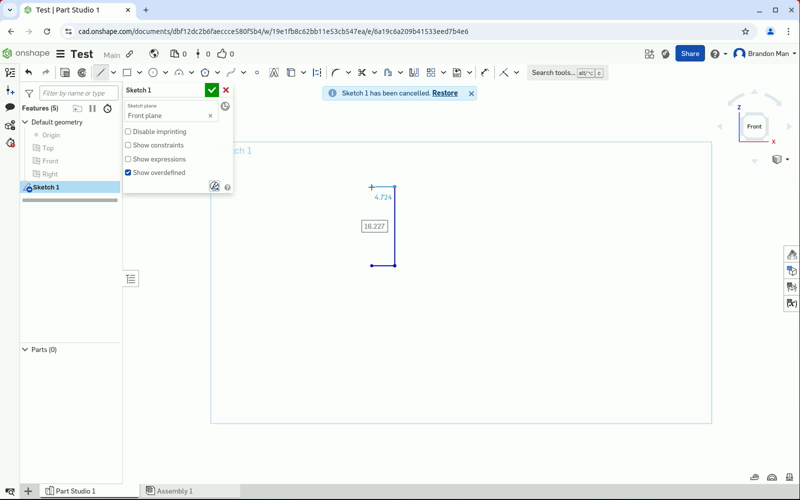
key_down(shift)
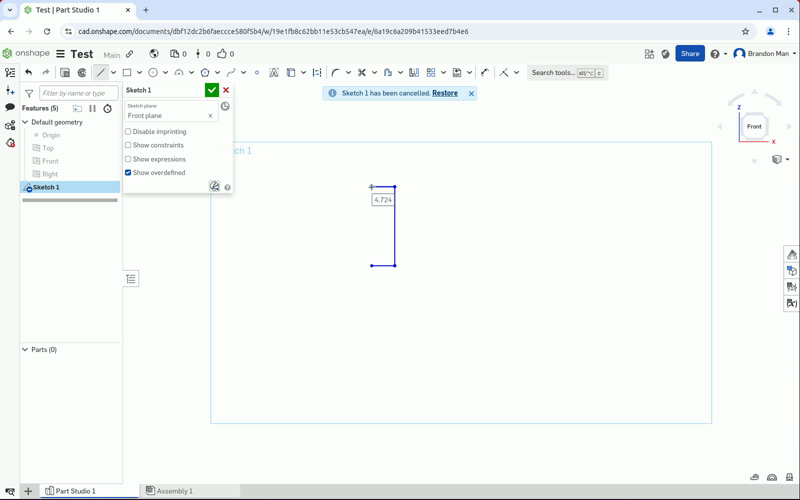
mouse_move(401, 186)
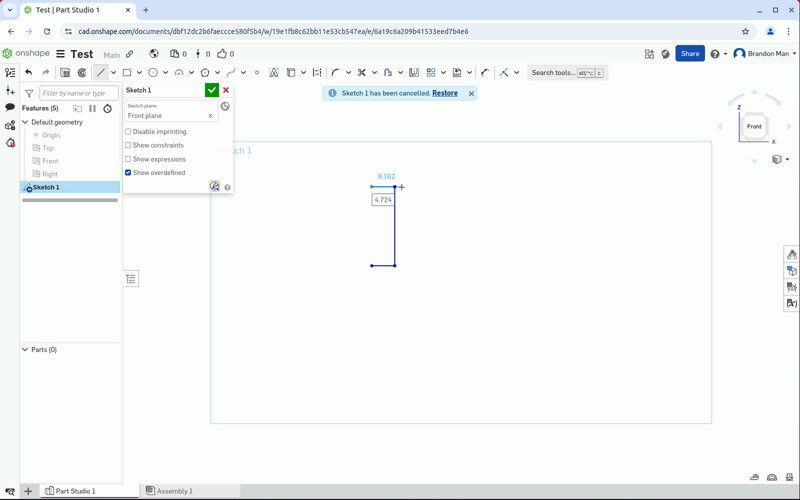
mouse_move(371, 213)
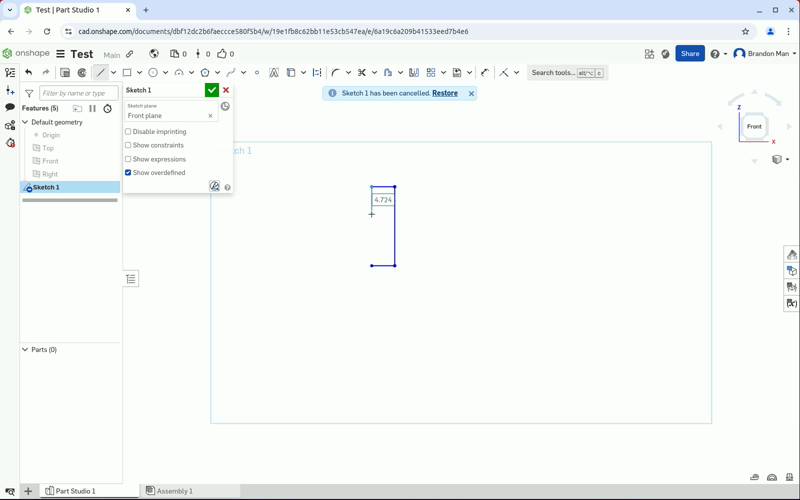
click(371, 213)
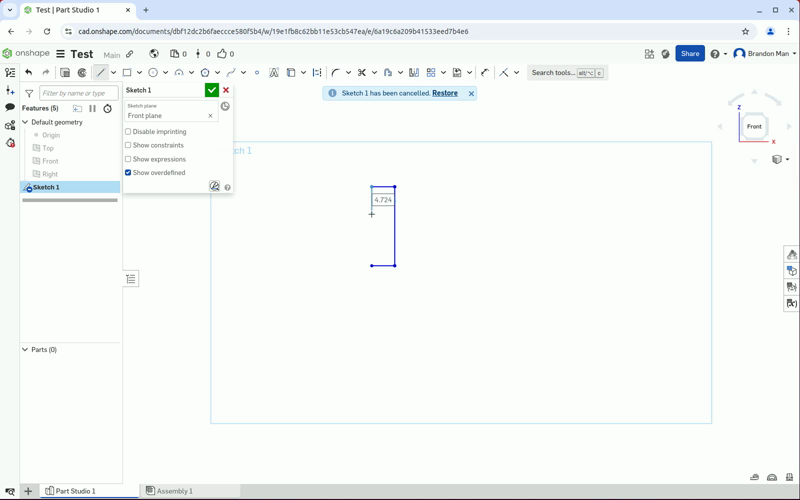
key_up(shift)
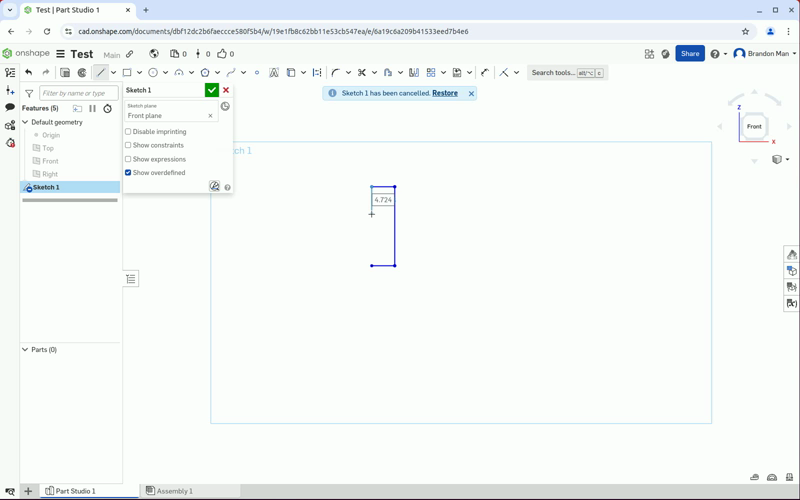
key_down(shift)
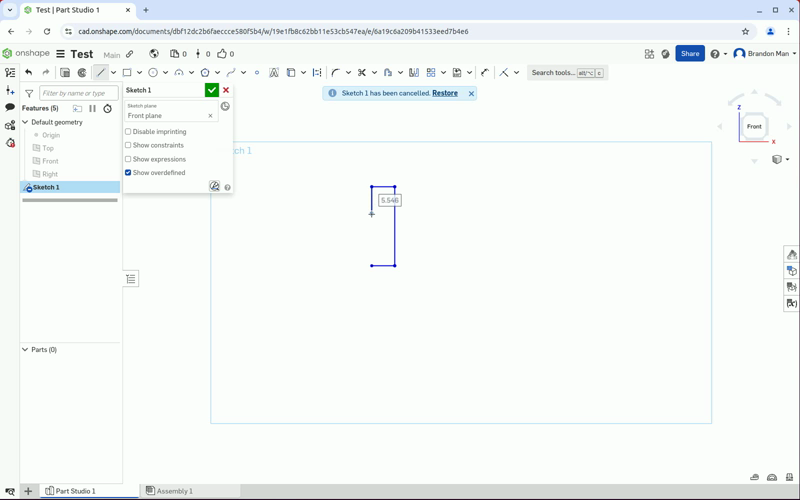
mouse_move(401, 213)
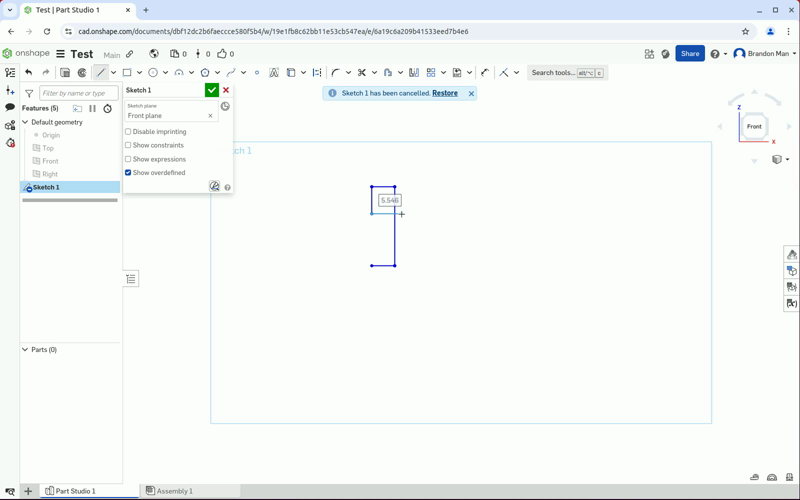
mouse_move(371, 237)
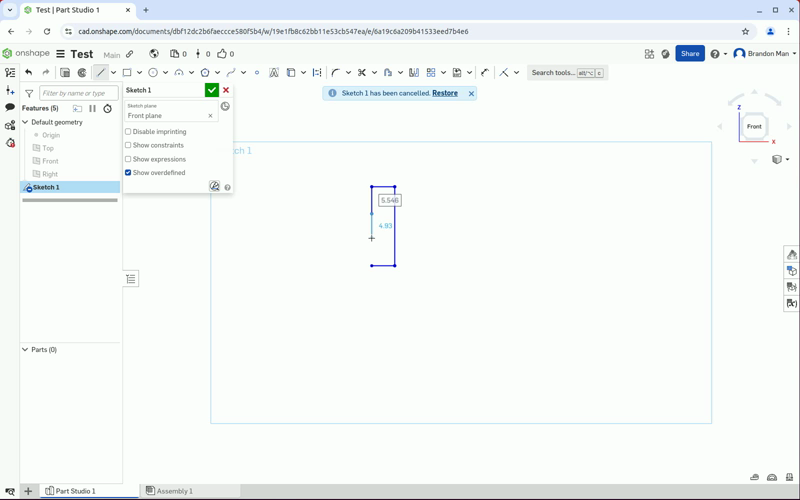
click(371, 237)
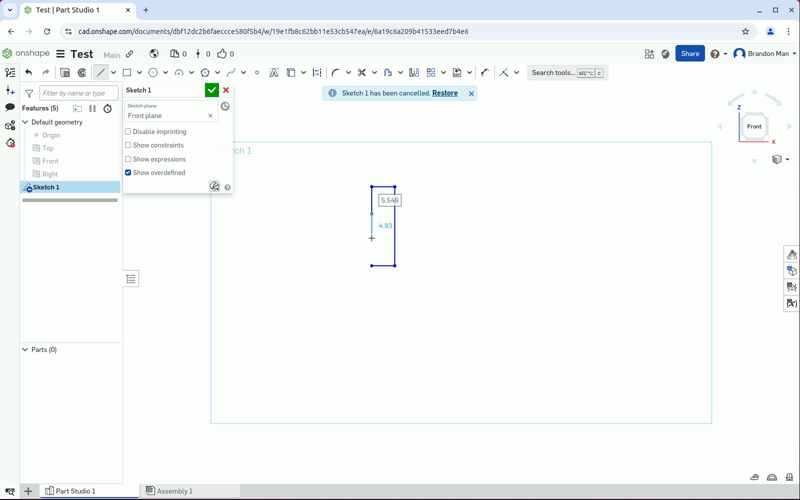
key_up(shift)
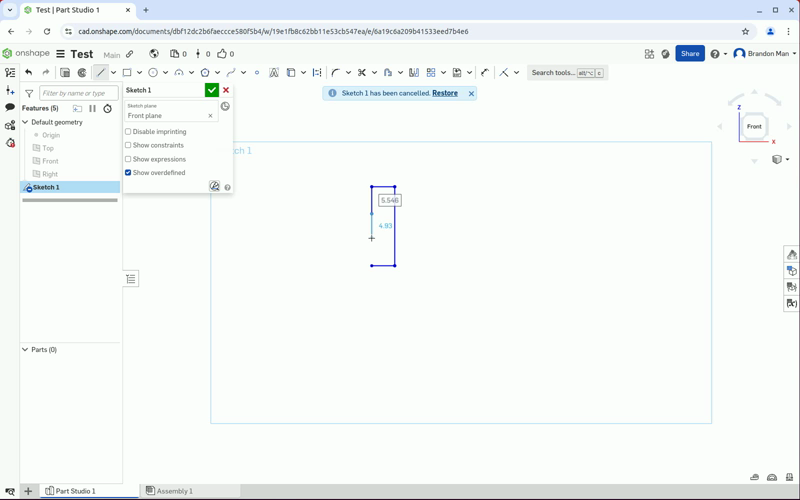
mouse_move(401, 237)
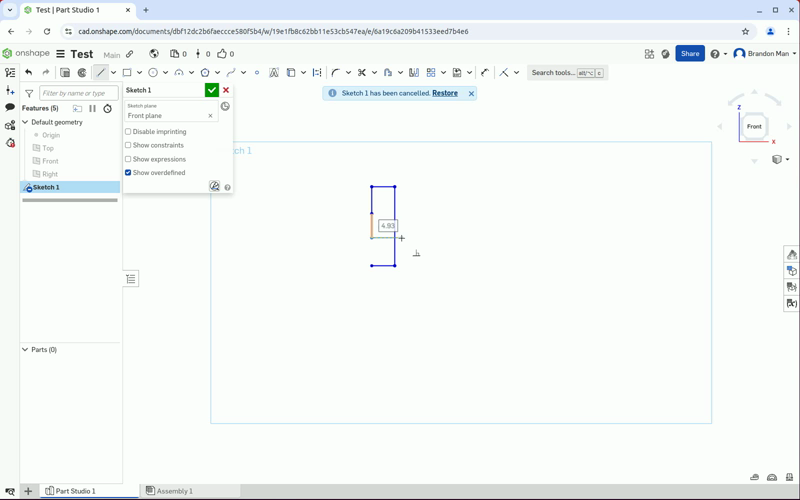
key_down(shift)
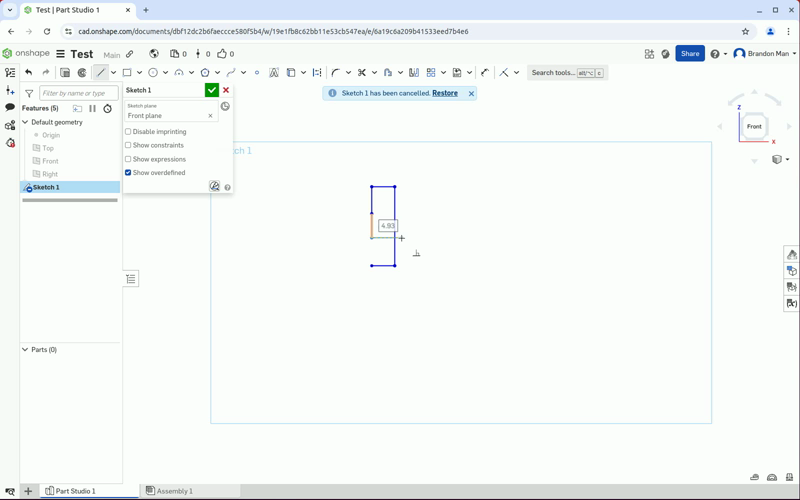
mouse_move(371, 265)
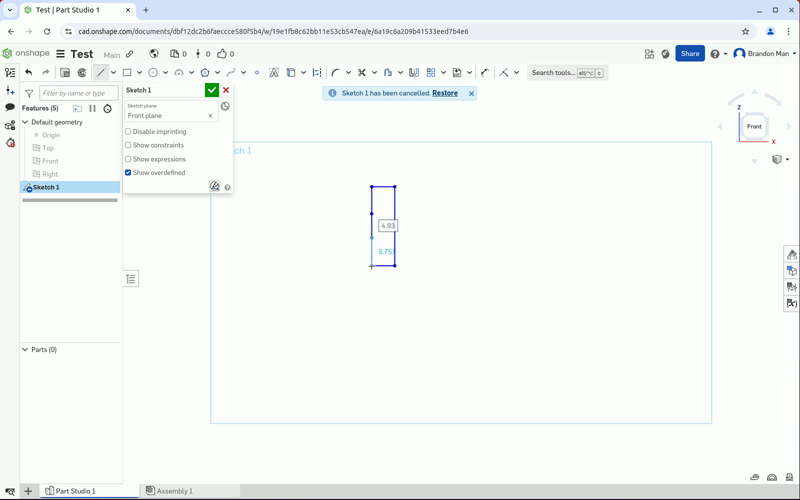
key_up(shift)
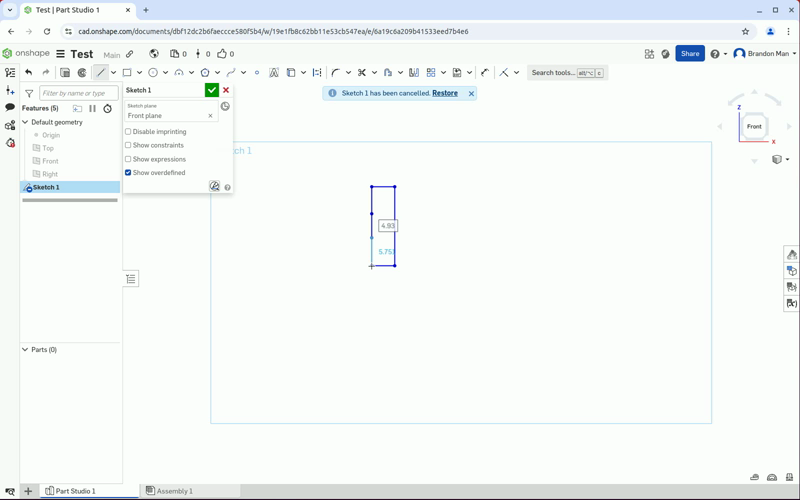
click(371, 265)
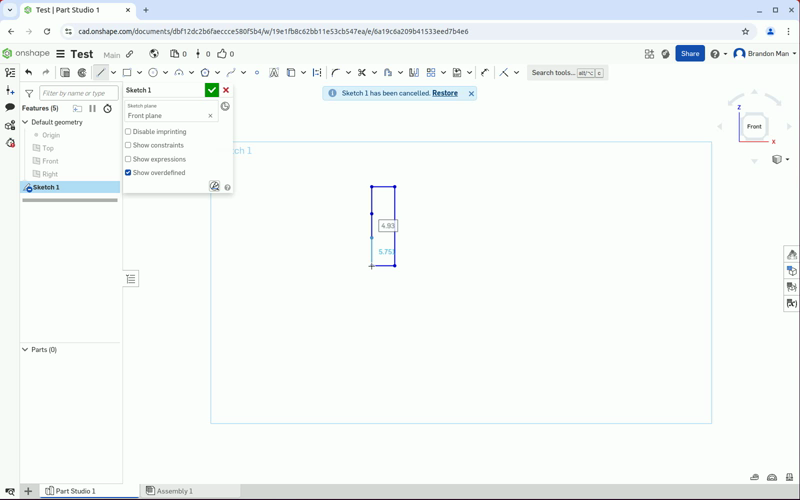
key(esc)
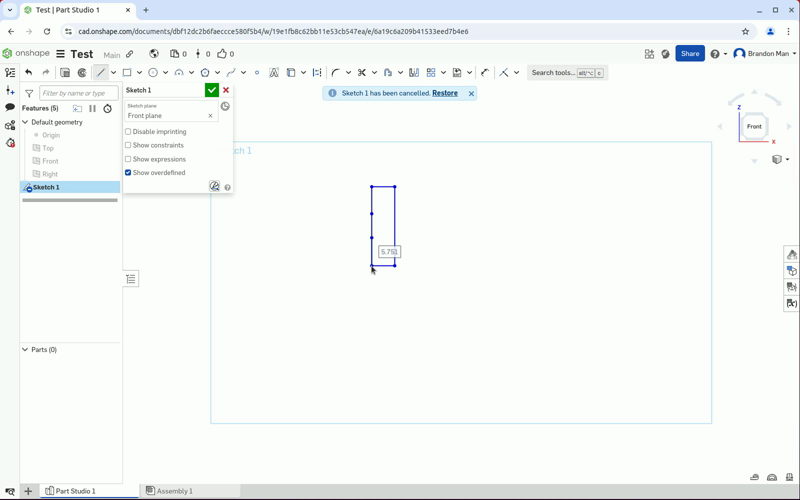
mouse_move(382, 244)
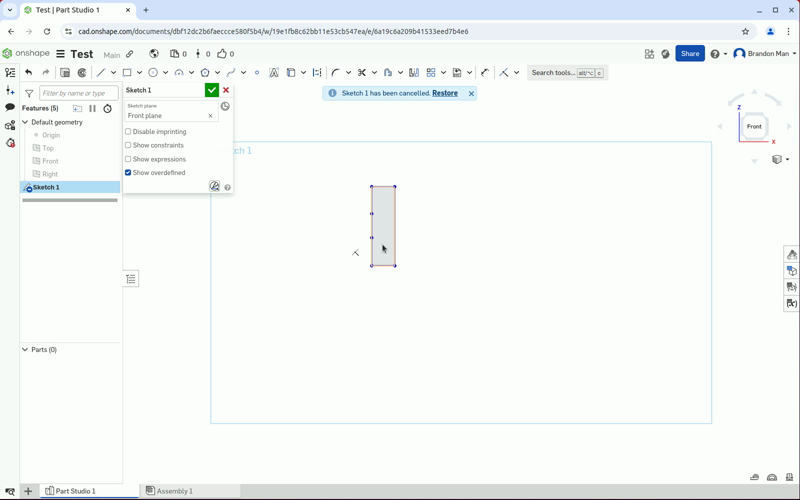
click(382, 244)
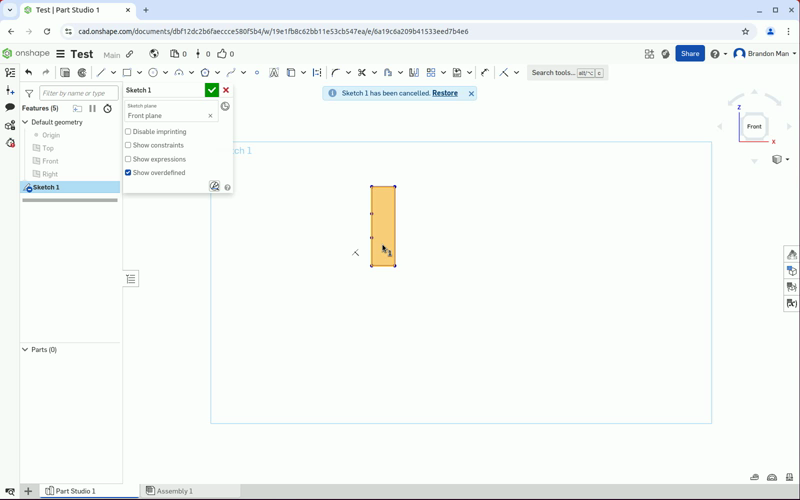
mouse_move(73, 352)
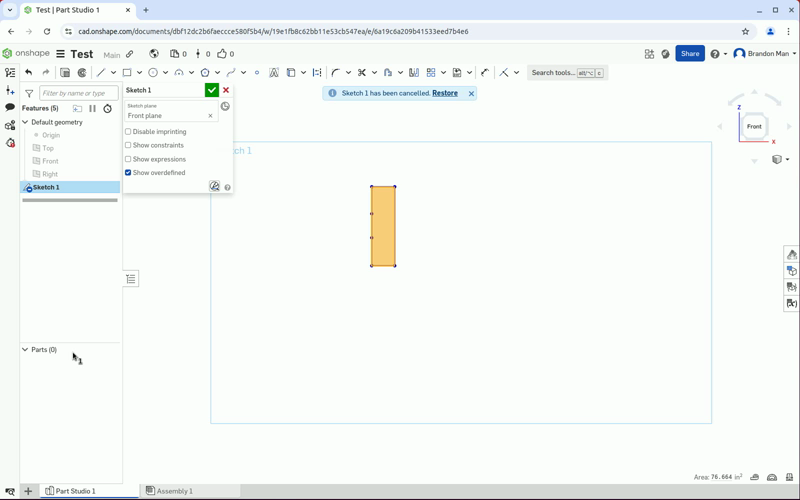
key(shift+y)
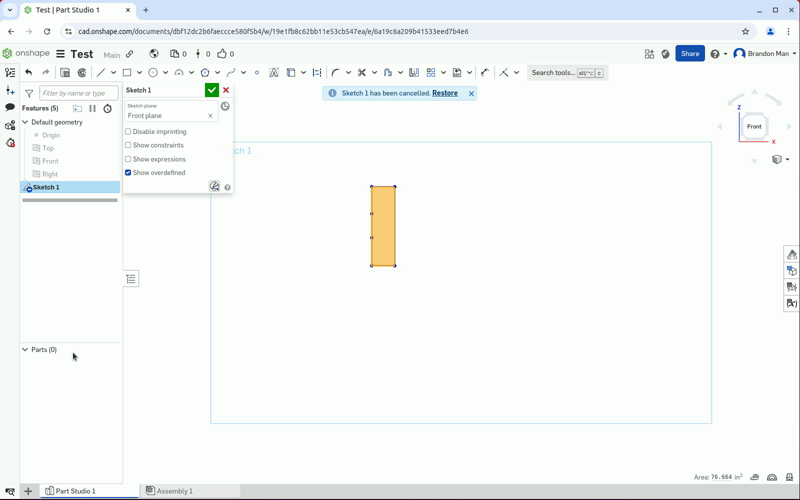
key(shift+e)
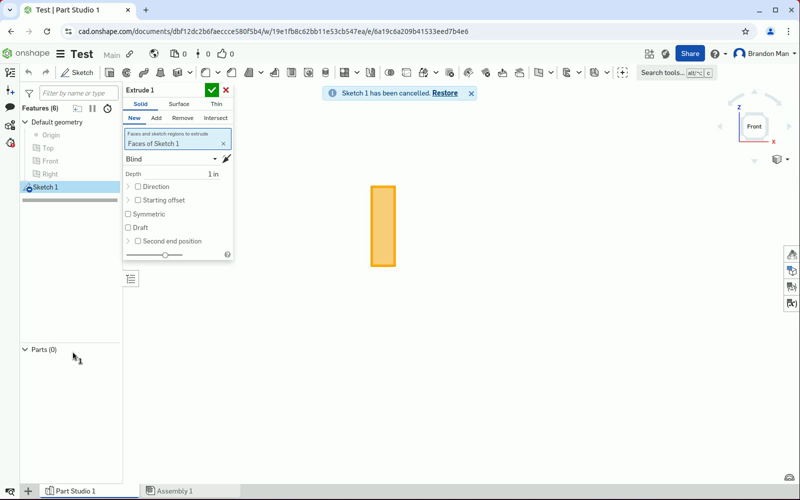
mouse_move(143, 106)
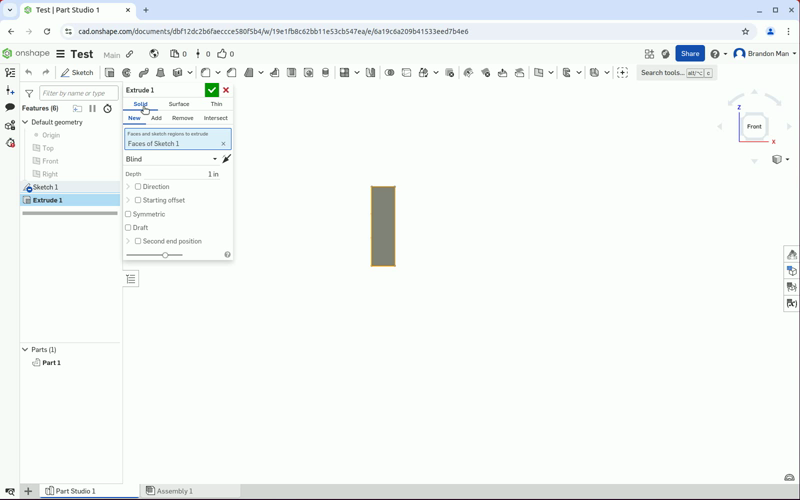
click(143, 106)
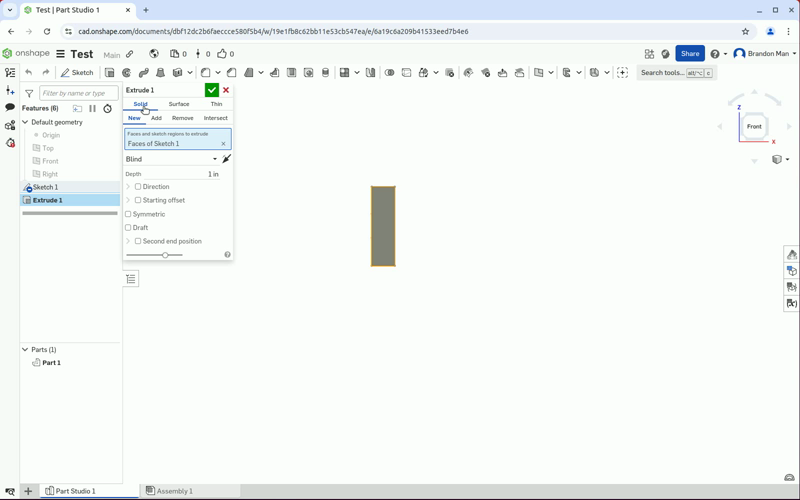
mouse_move(137, 120)
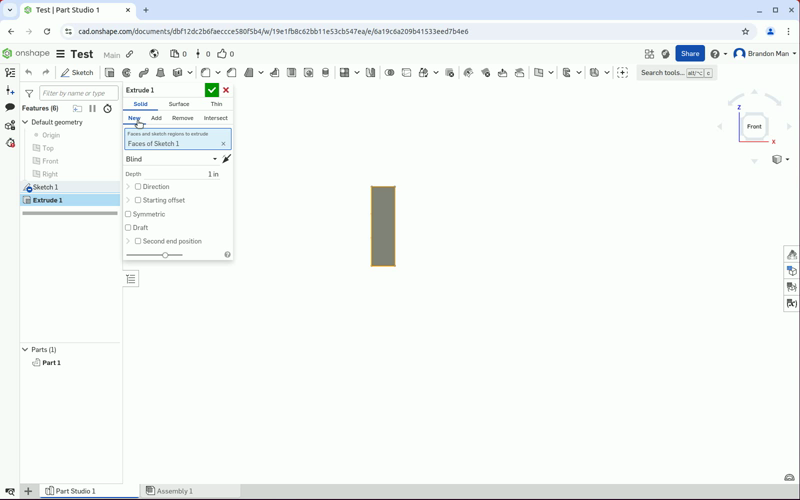
click(137, 120)
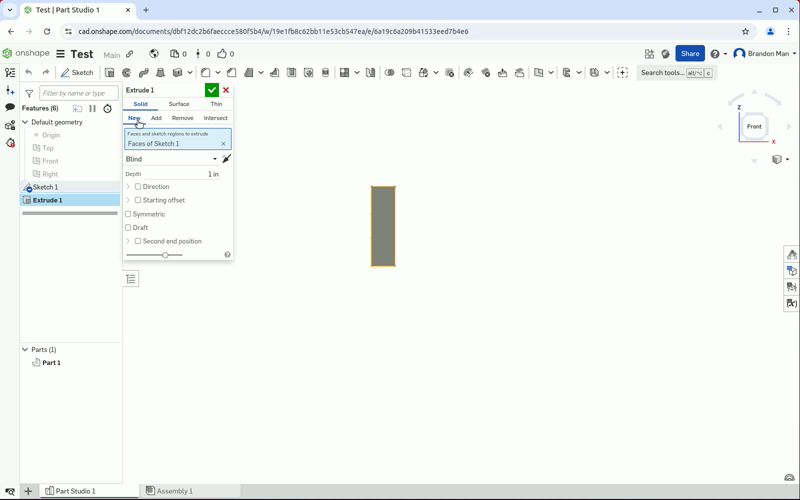
key(tab, 4)
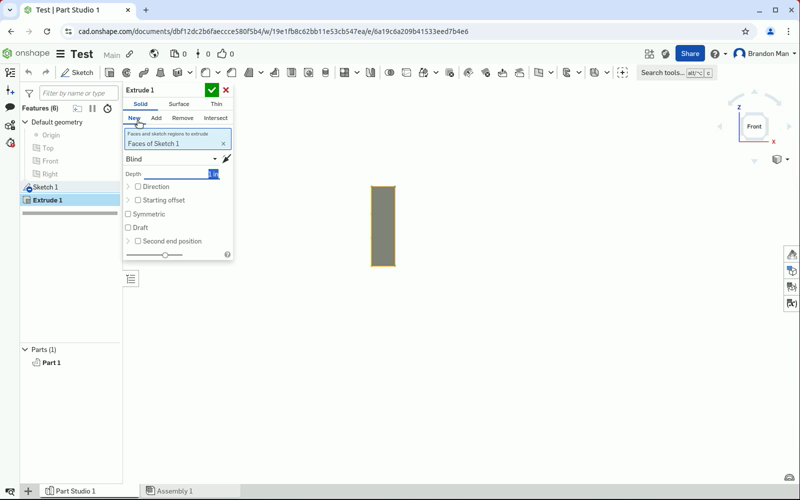
text(6.258)
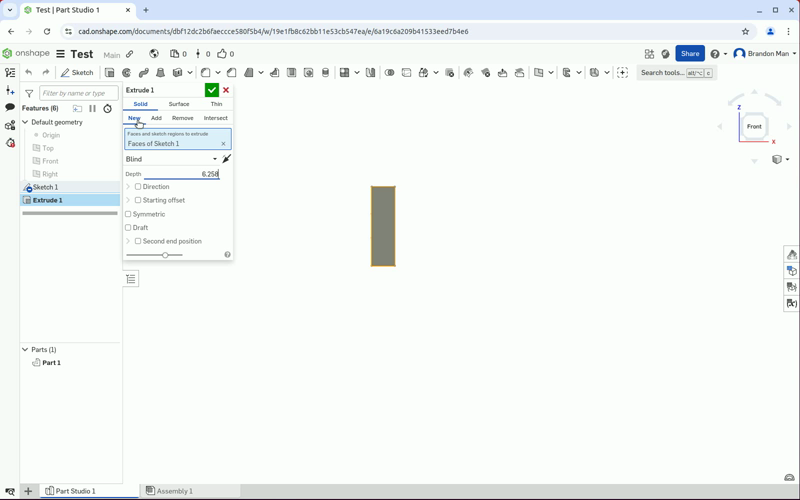
key(tab, 3)
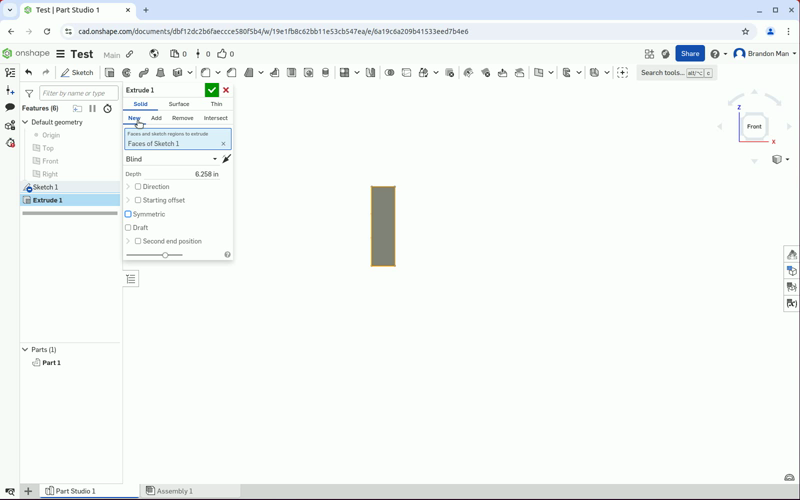
key(space)
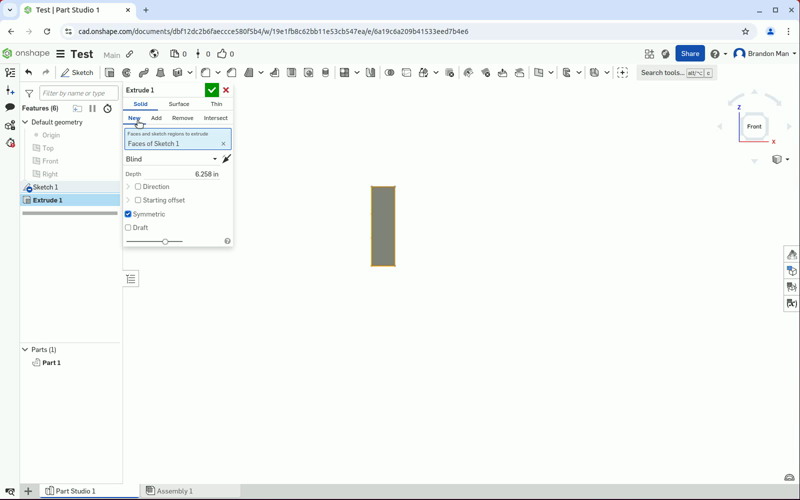
key(enter)
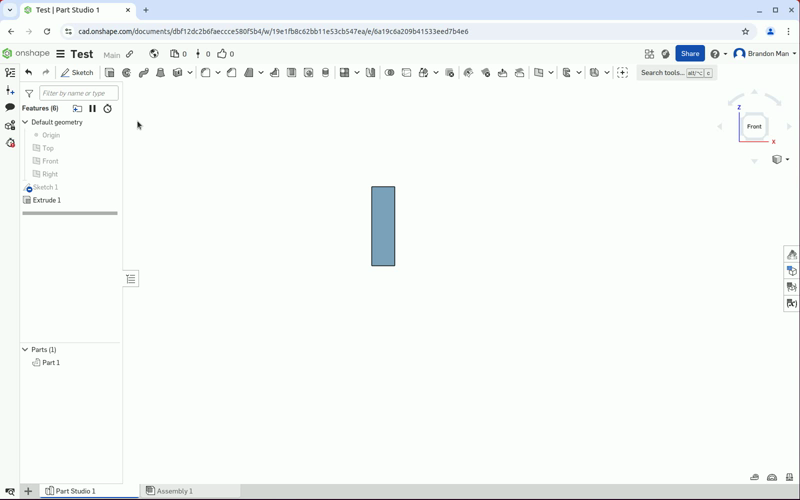
key(shift+h)
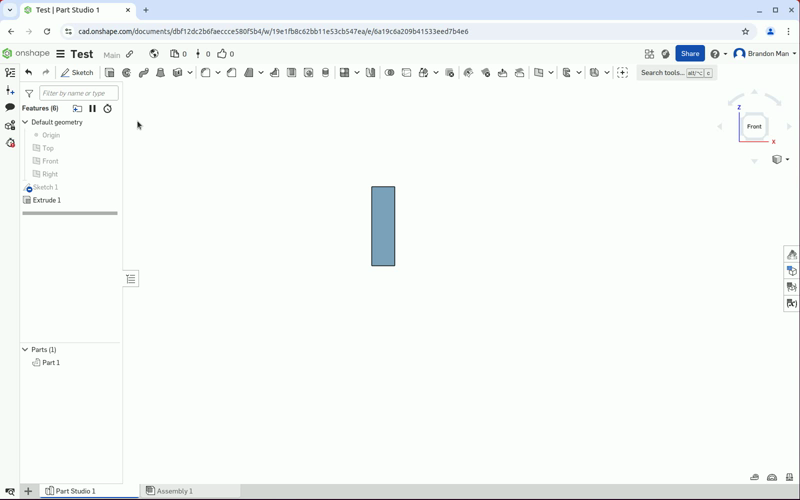
key(shift+h)
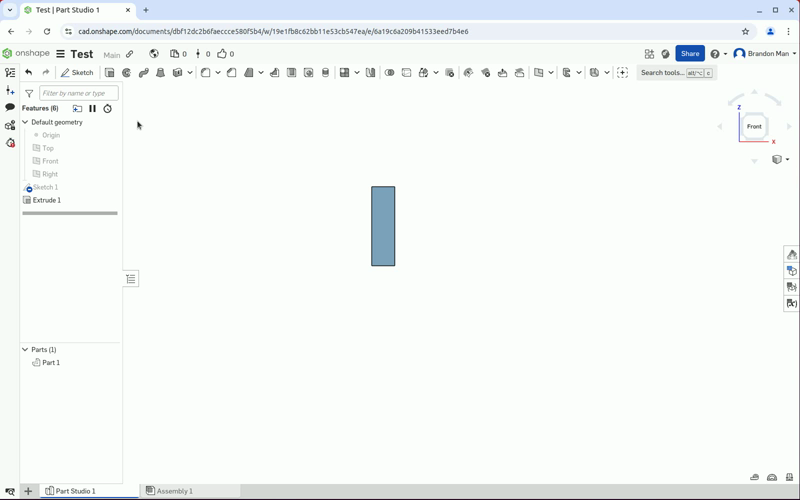
mouse_move(73, 189)
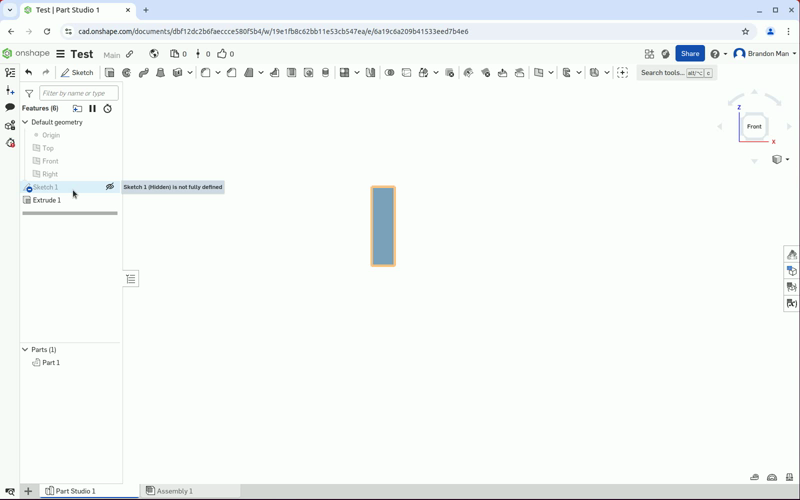
click(73, 189)
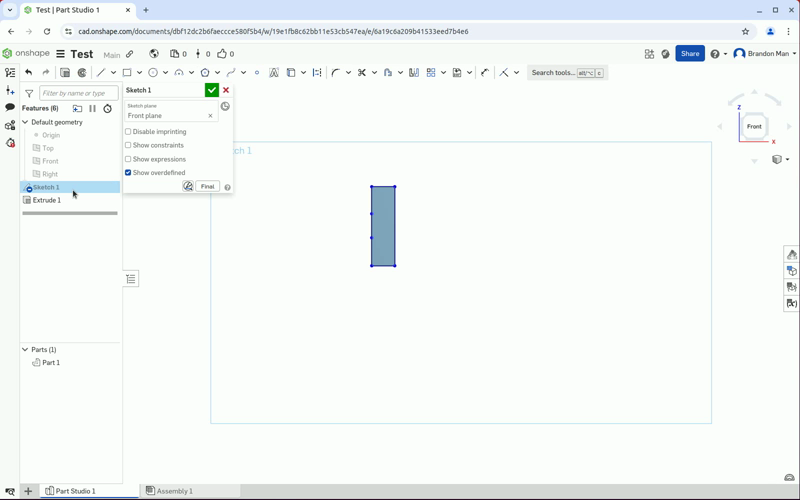
mouse_move(229, 92)
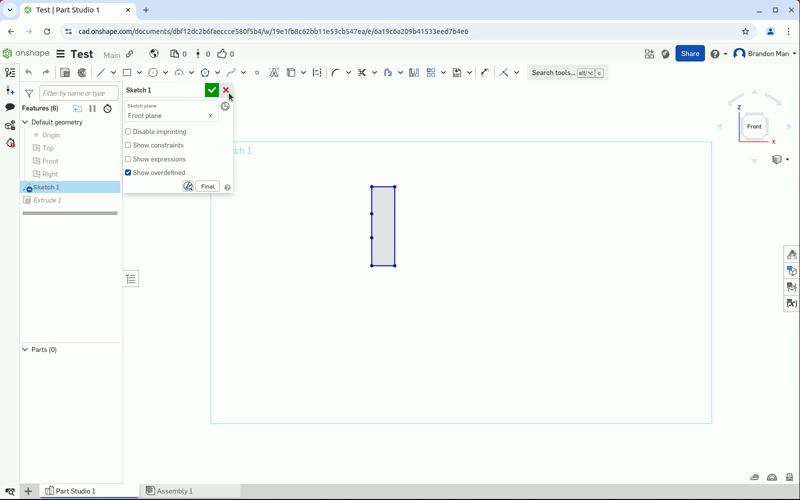
click(229, 92)
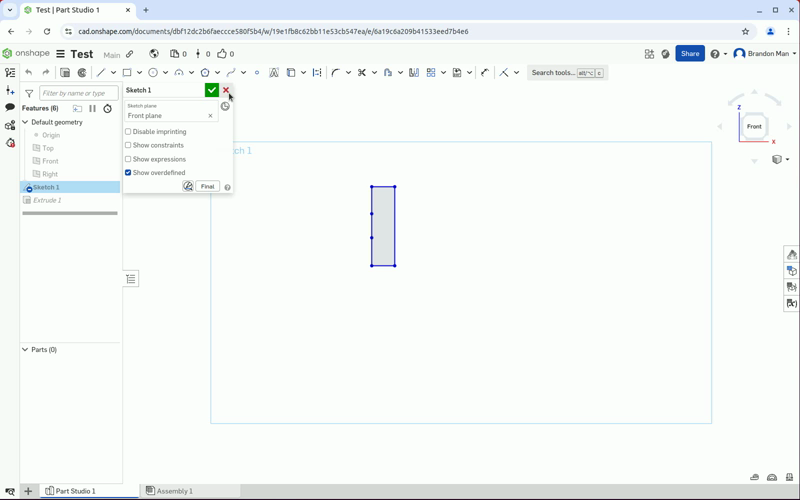
key(shift+s)
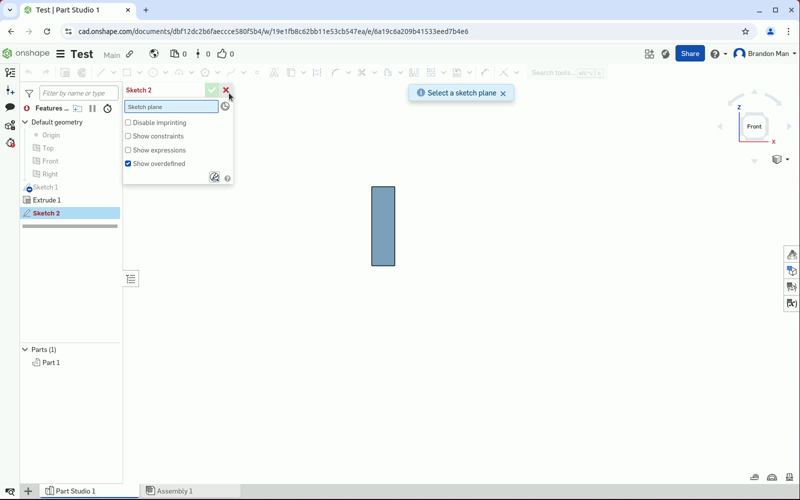
mouse_move(73, 163)
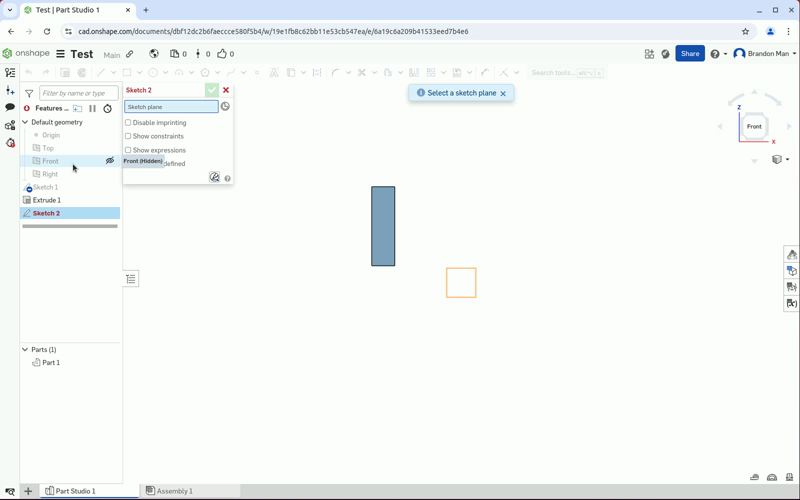
click(73, 163)
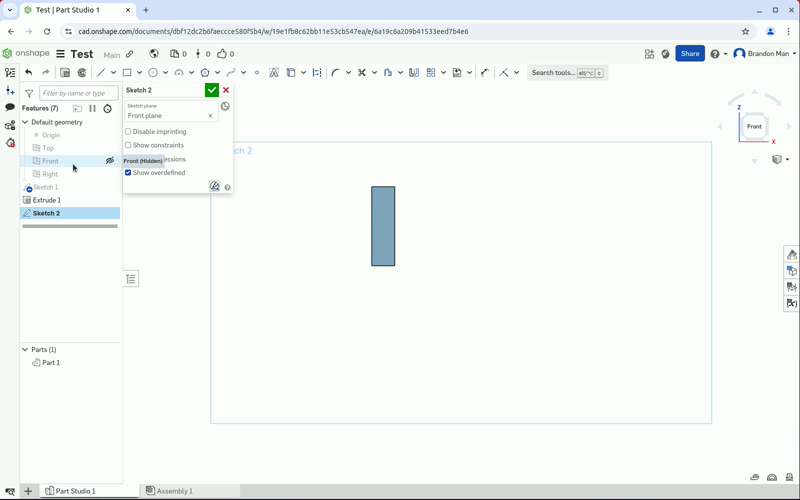
mouse_move(73, 352)
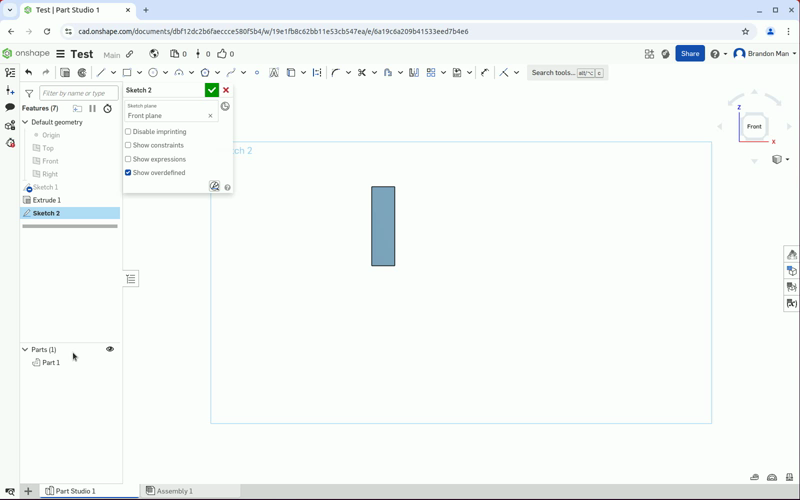
key(y)
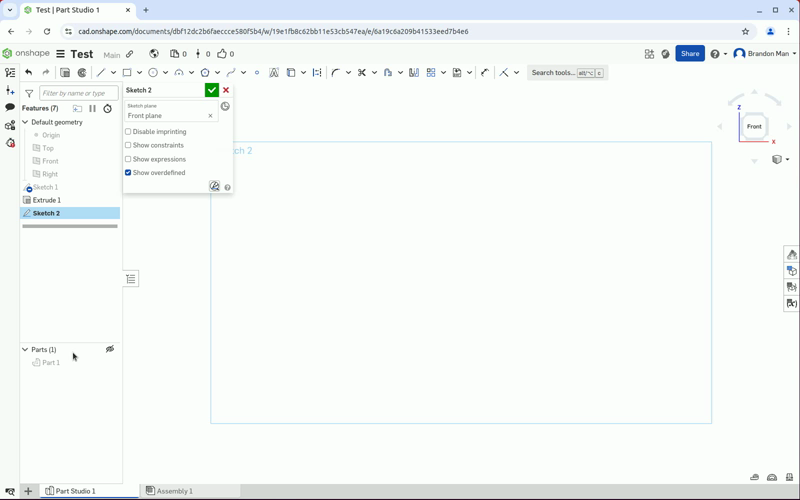
key(l)
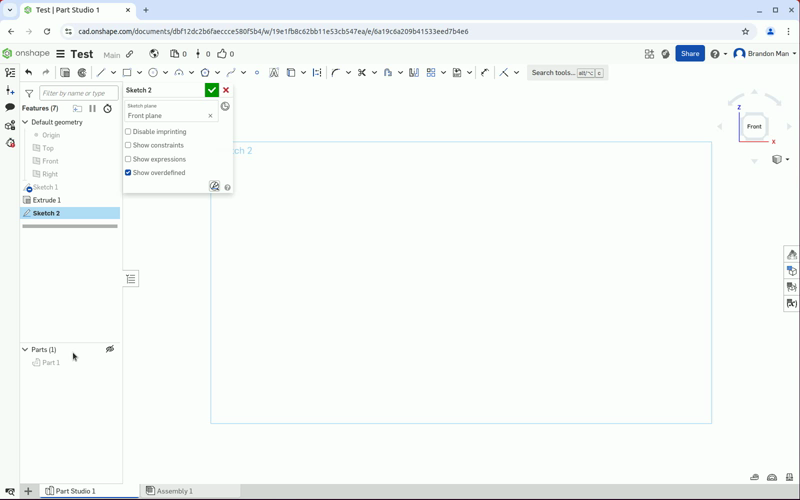
key_down(shift)
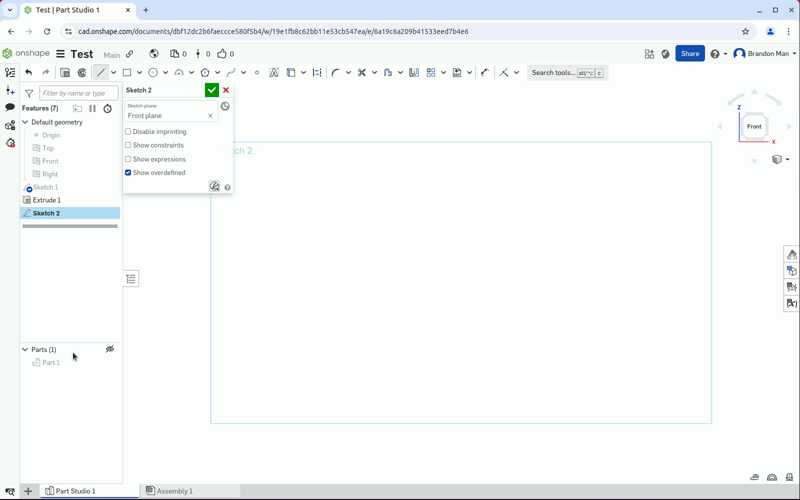
mouse_move(348, 238)
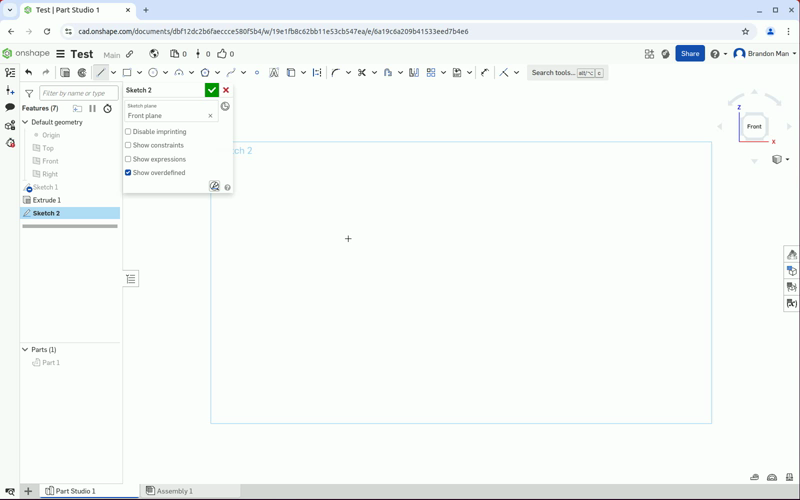
click(348, 238)
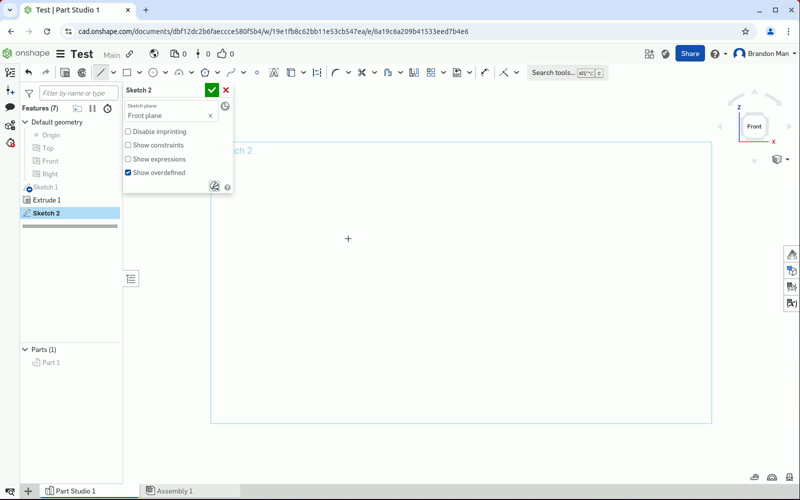
key_up(shift)
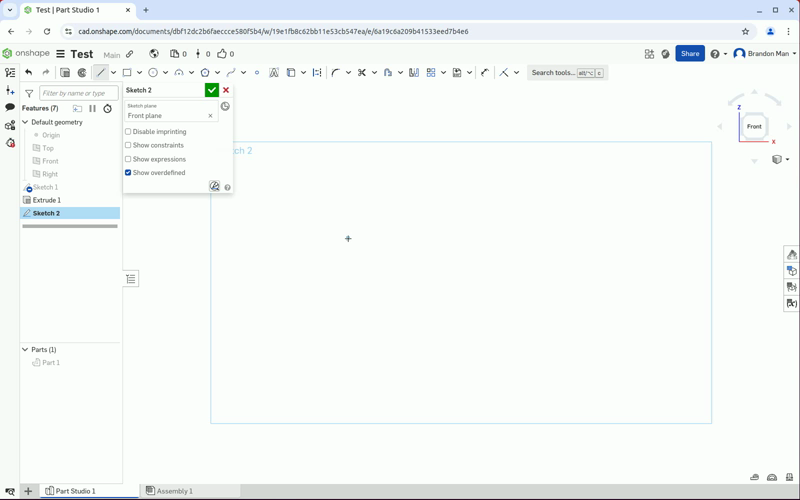
key_down(shift)
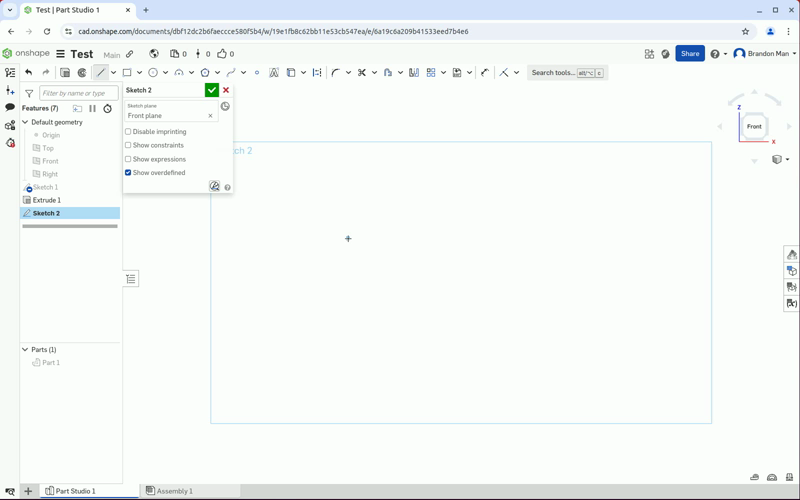
mouse_move(378, 238)
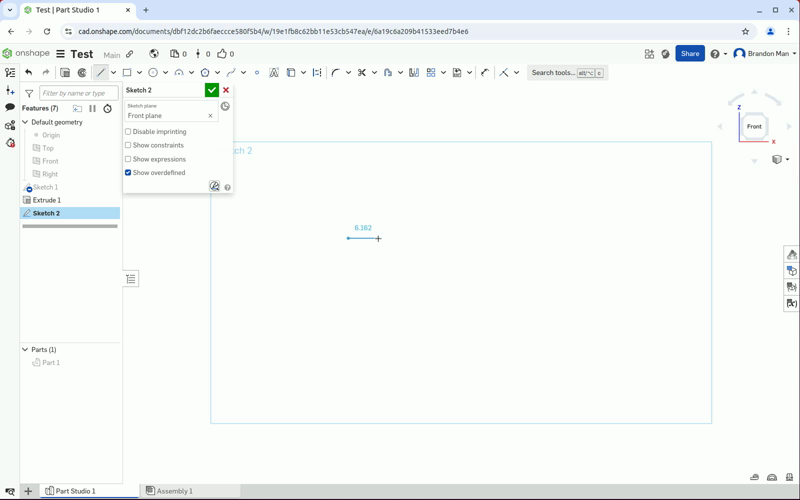
mouse_move(372, 238)
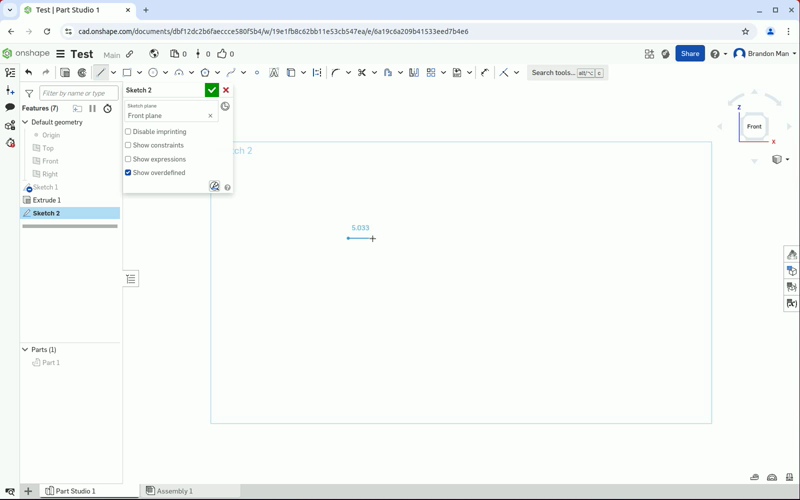
click(372, 238)
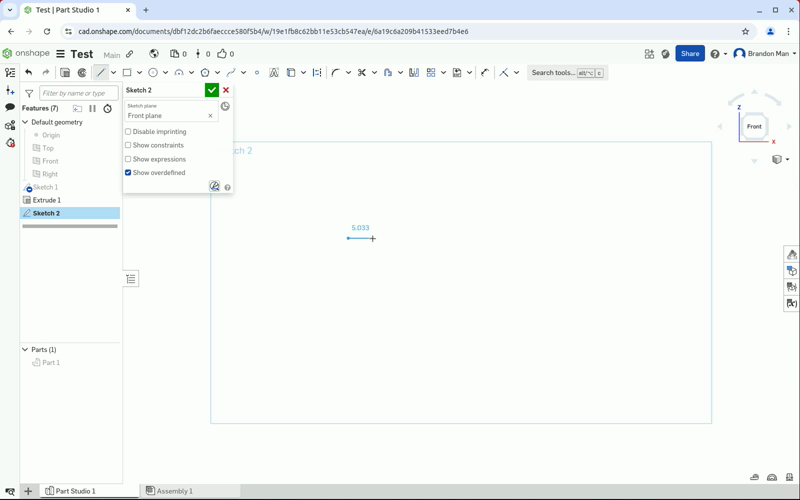
key_up(shift)
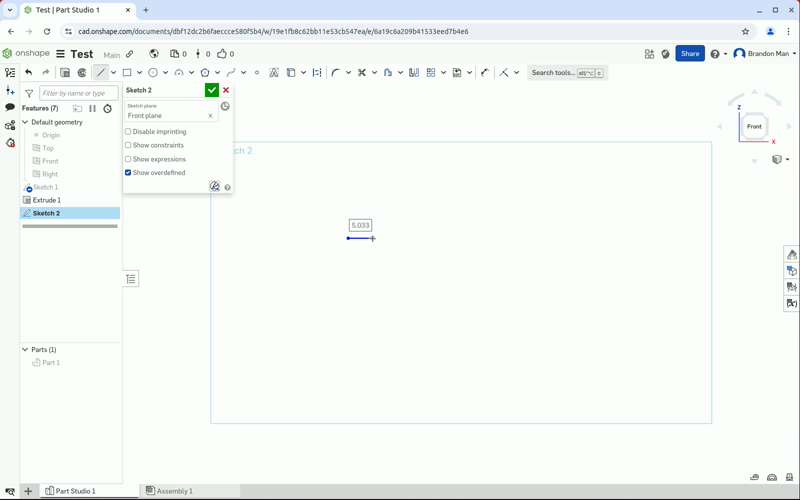
key_down(shift)
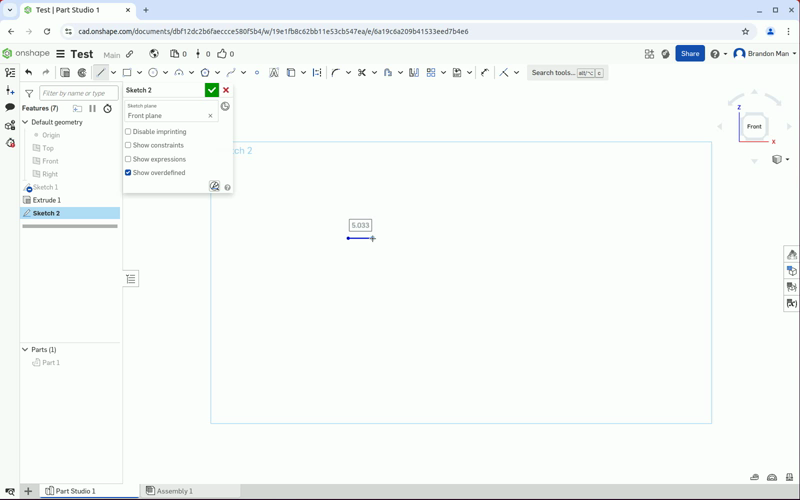
mouse_move(402, 238)
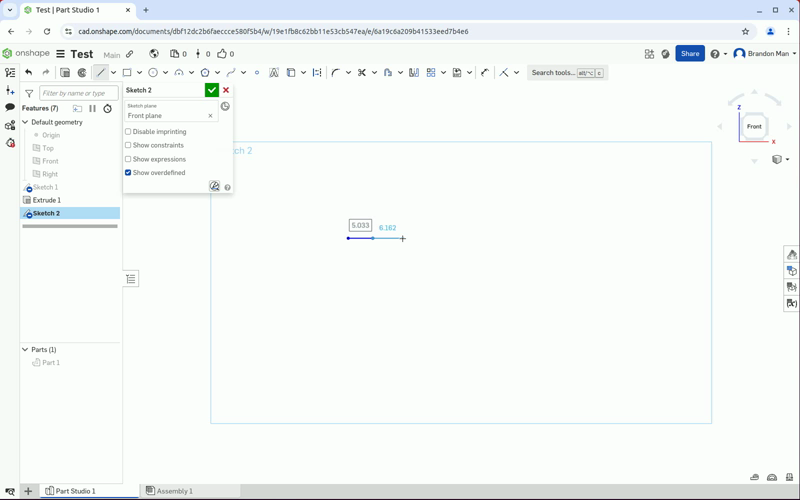
mouse_move(372, 213)
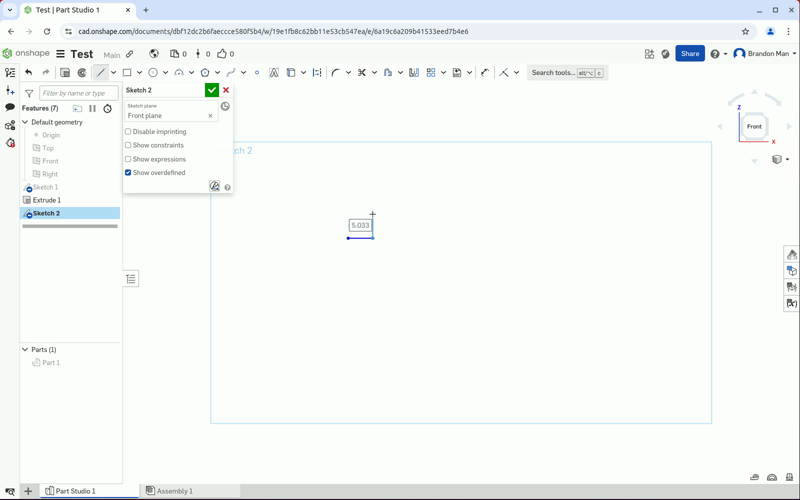
click(372, 213)
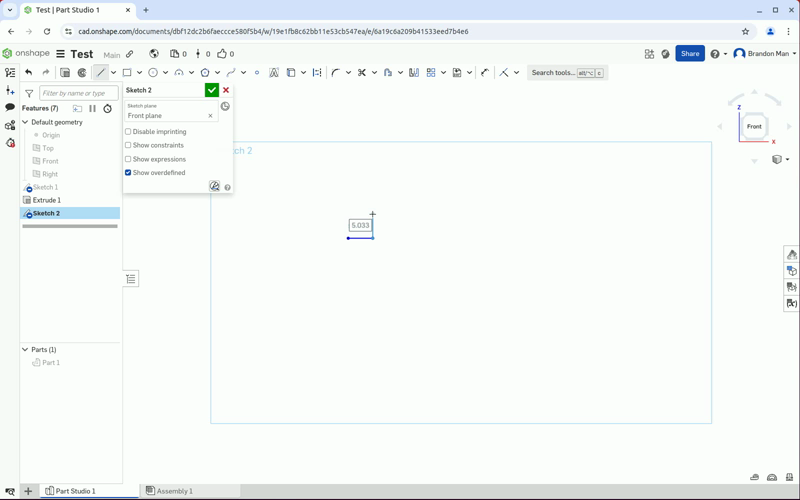
key_up(shift)
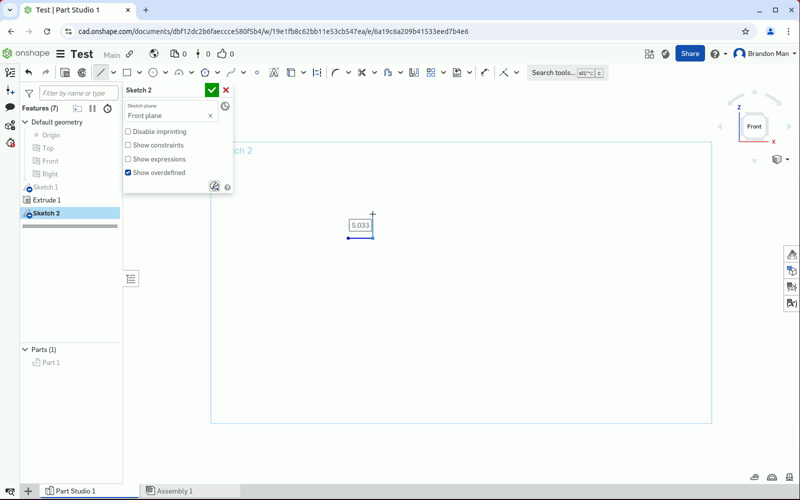
key_down(shift)
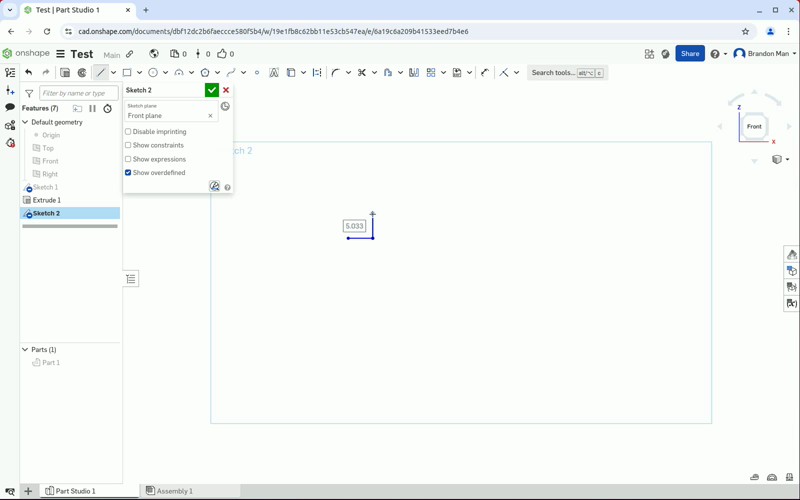
mouse_move(402, 213)
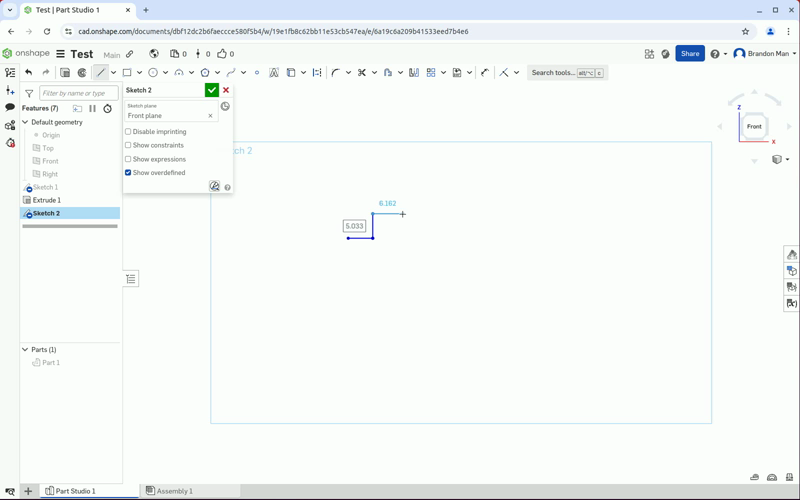
mouse_move(348, 213)
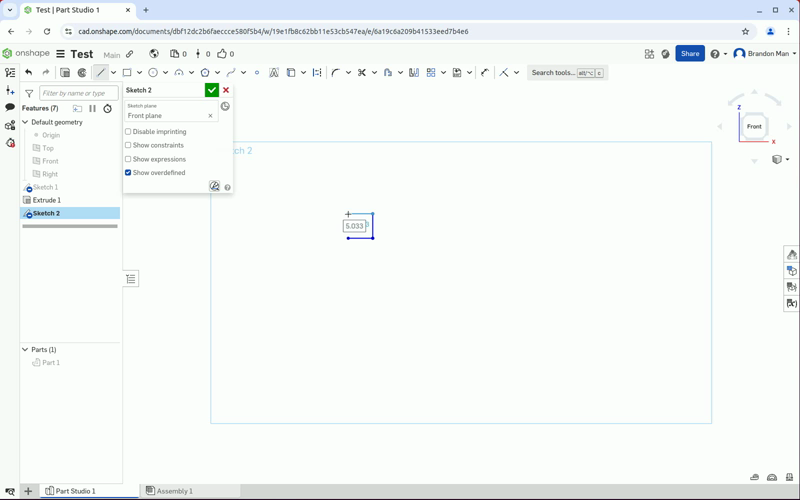
click(348, 213)
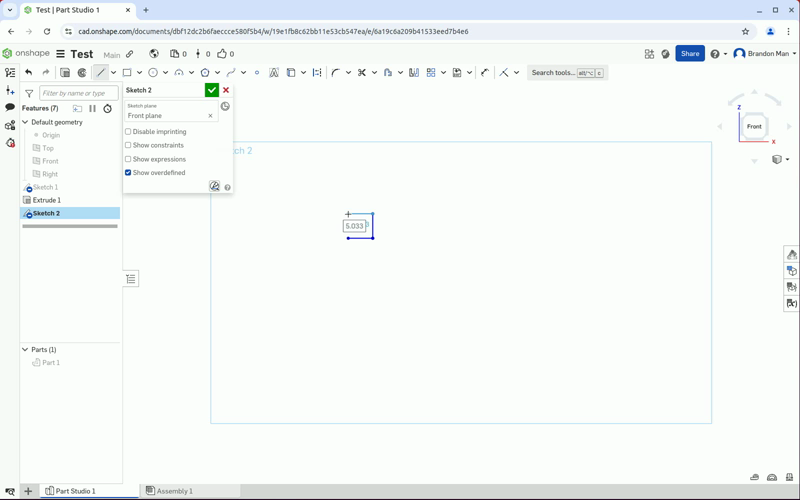
key_up(shift)
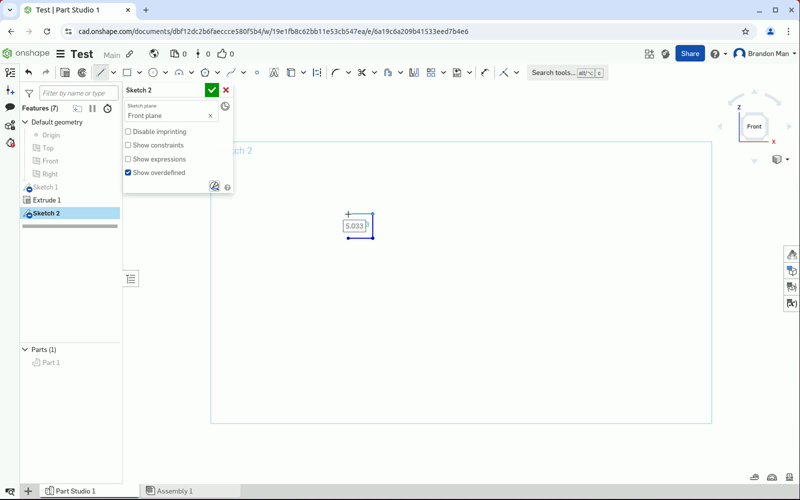
mouse_move(378, 213)
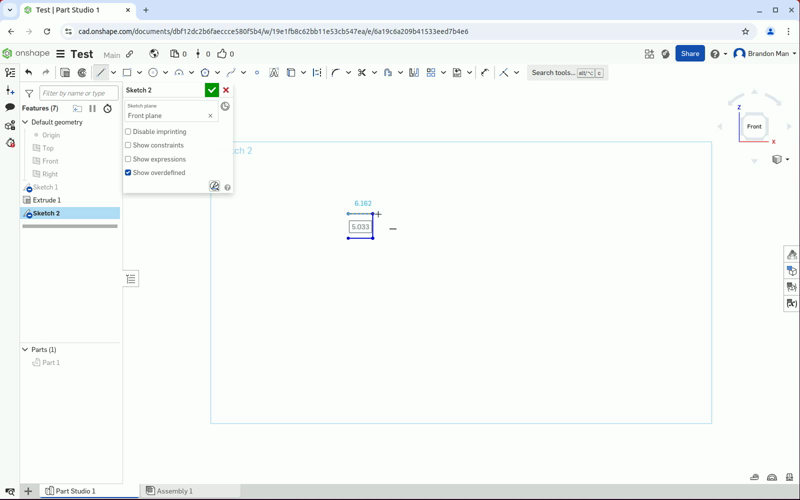
key_down(shift)
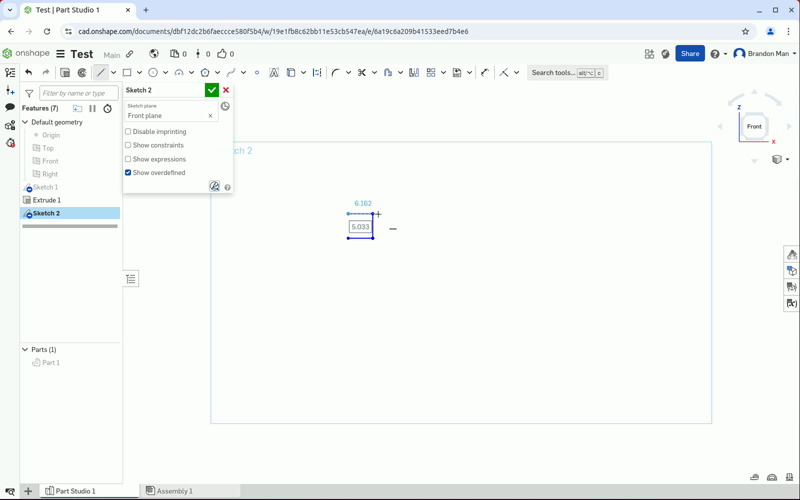
mouse_move(348, 238)
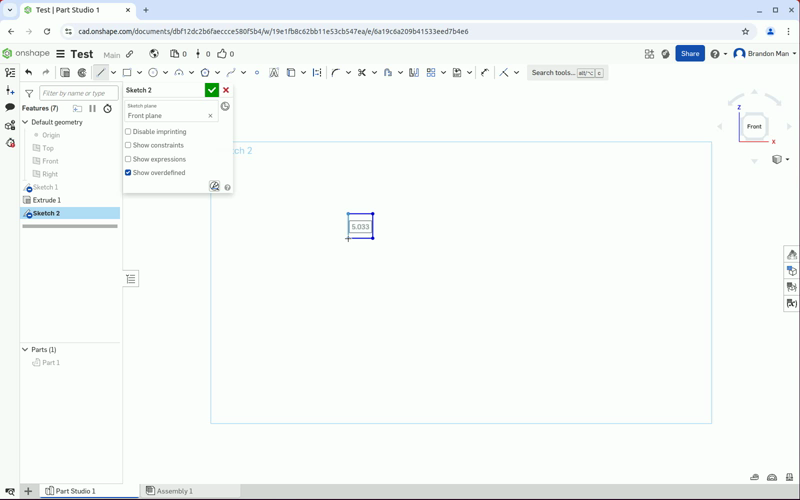
key_up(shift)
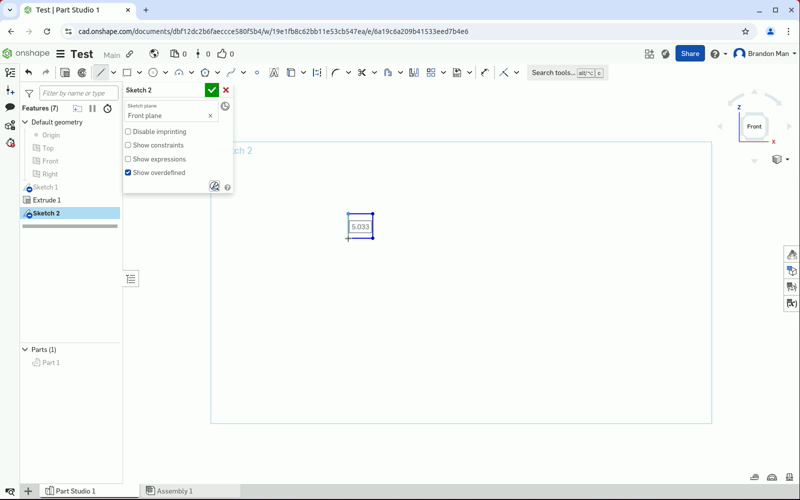
click(348, 238)
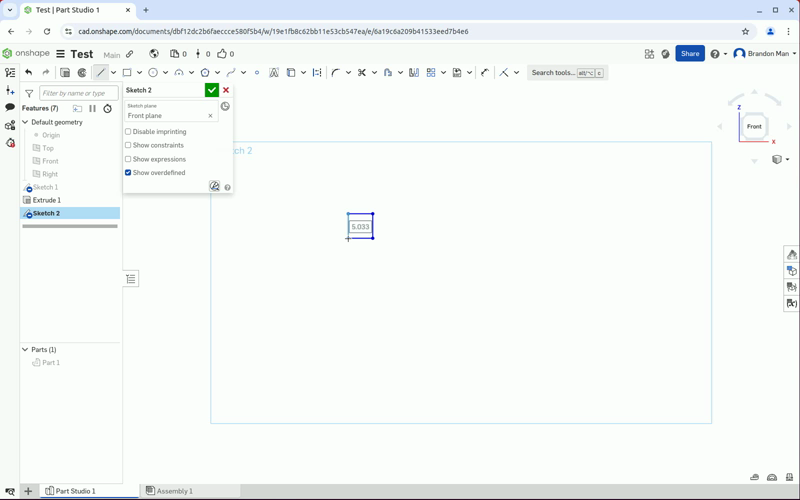
key(esc)
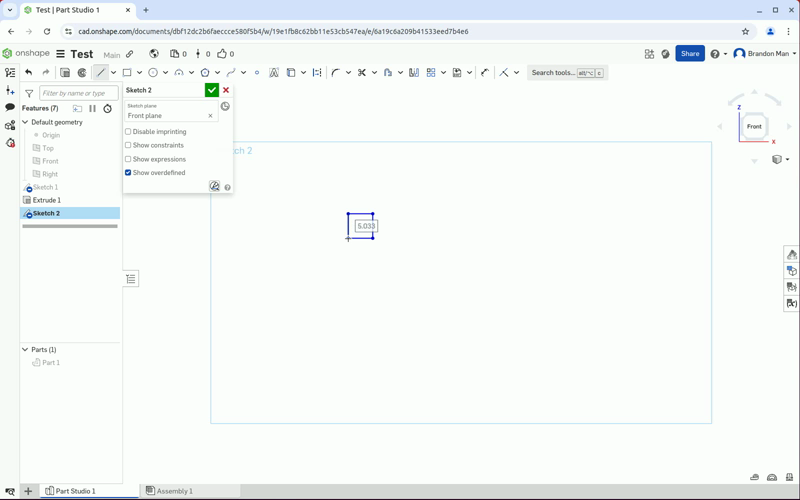
mouse_move(366, 234)
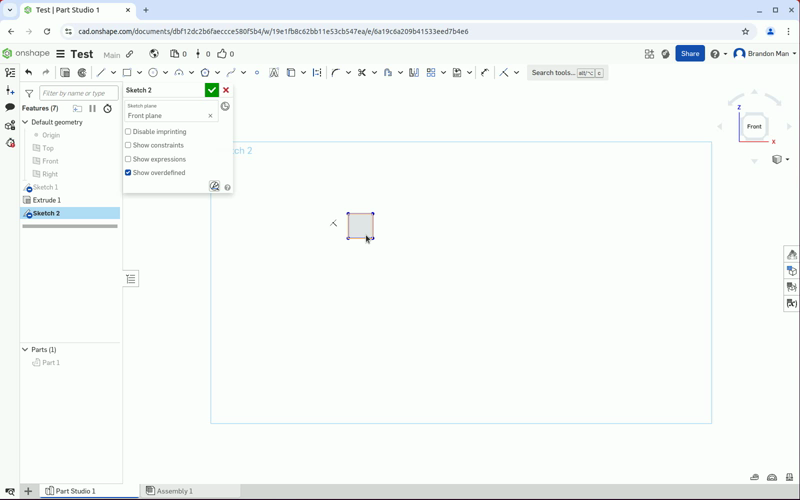
scroll(6)
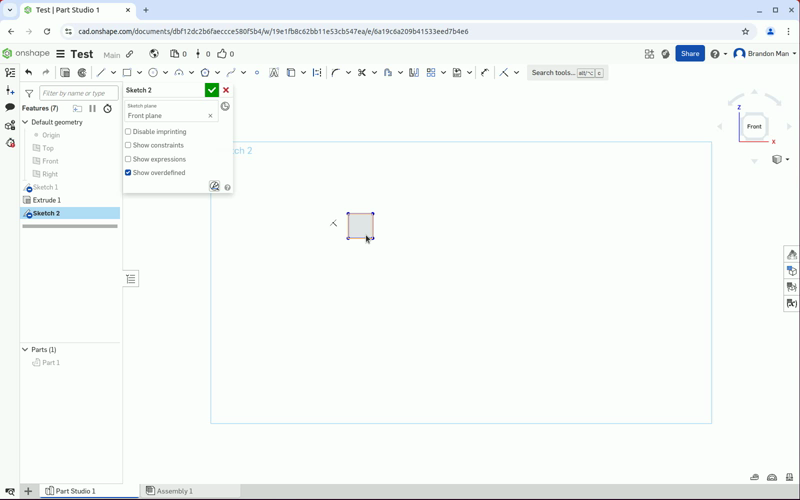
scroll(6)
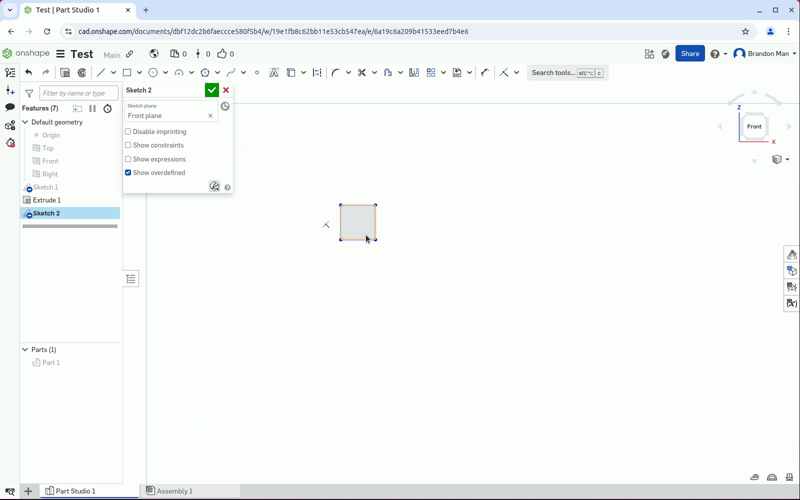
scroll(6)
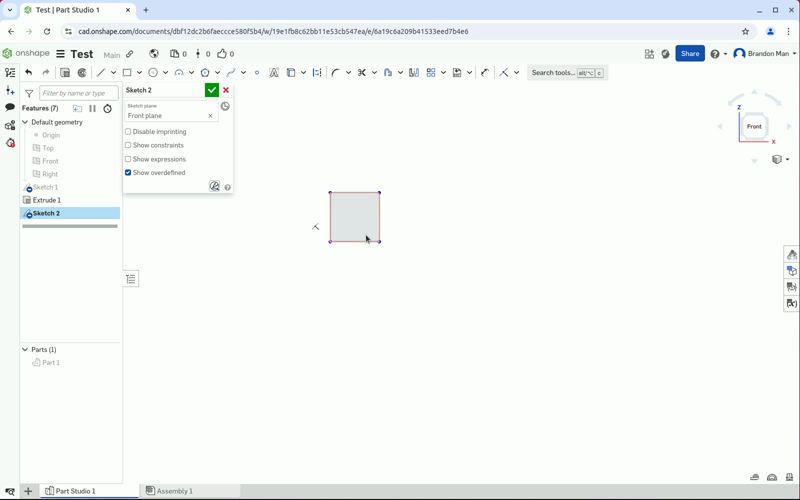
scroll(6)
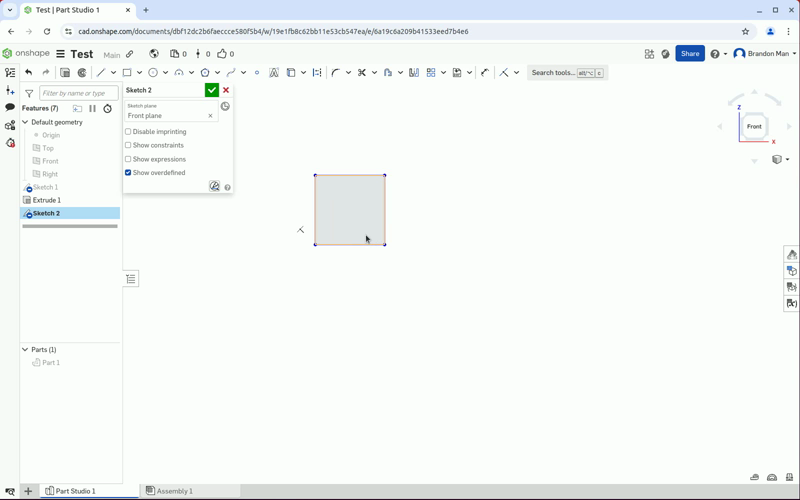
scroll(6)
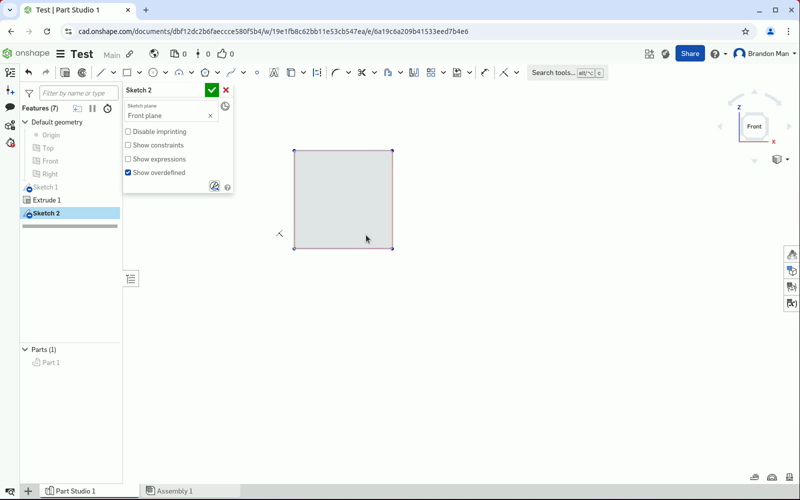
scroll(6)
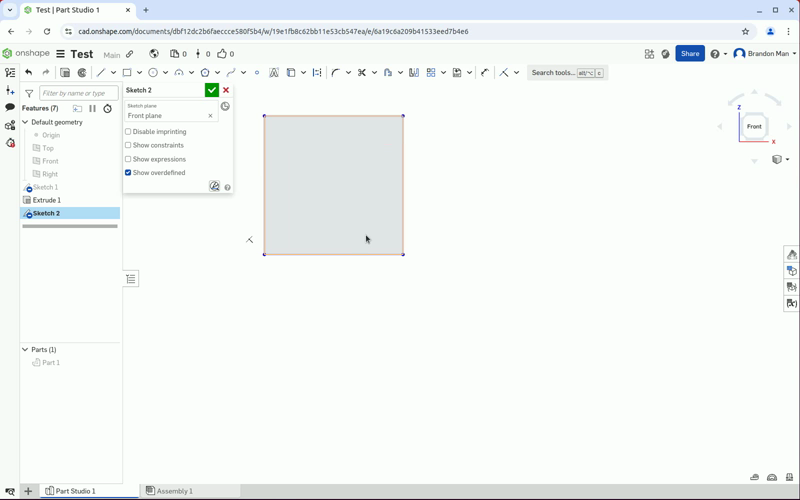
scroll(6)
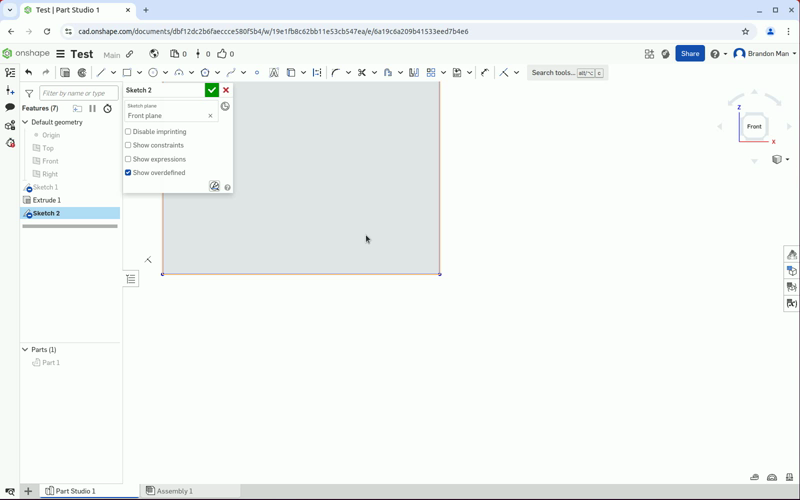
click(366, 234)
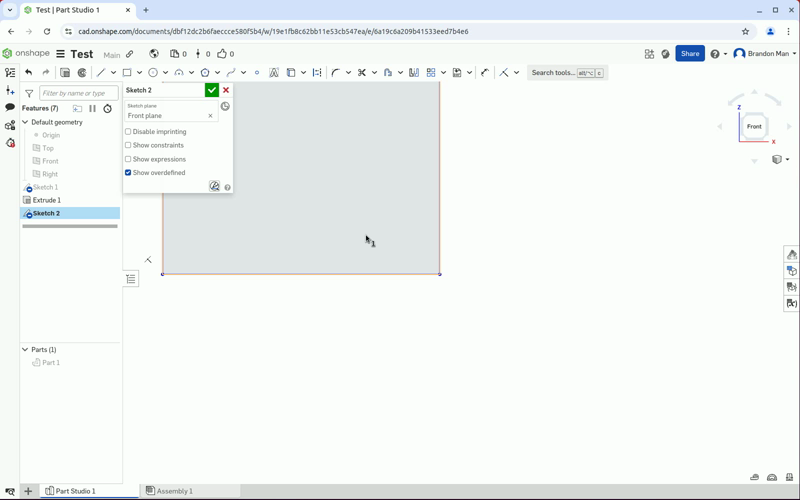
scroll(-6)
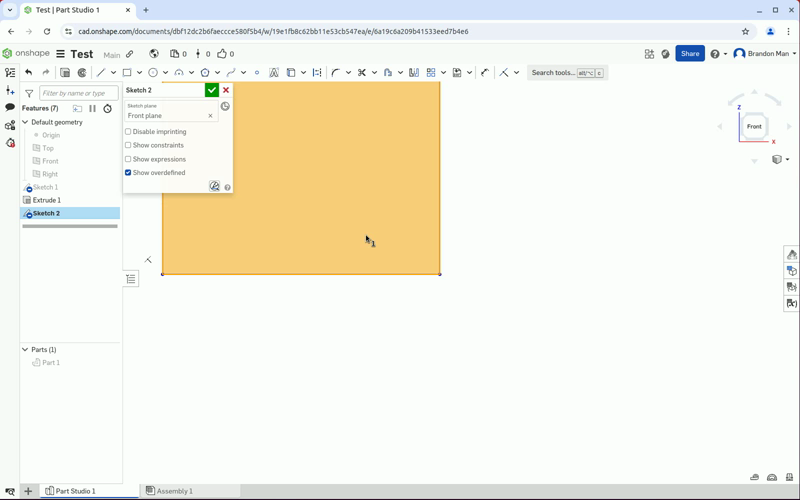
scroll(-6)
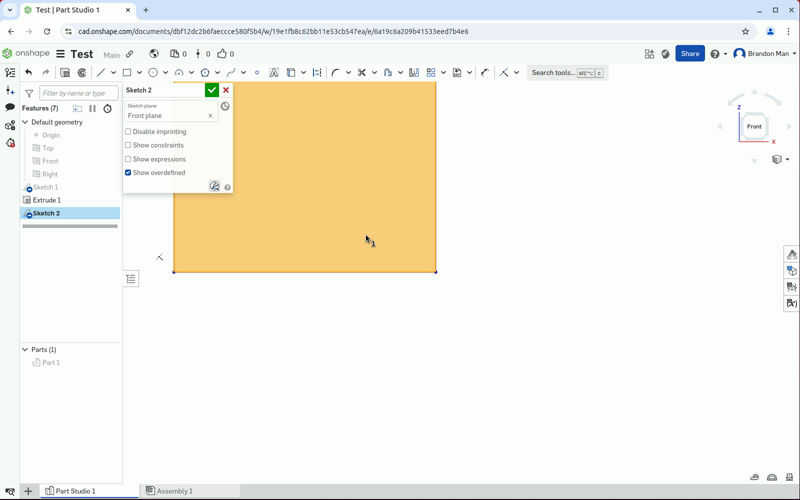
scroll(-6)
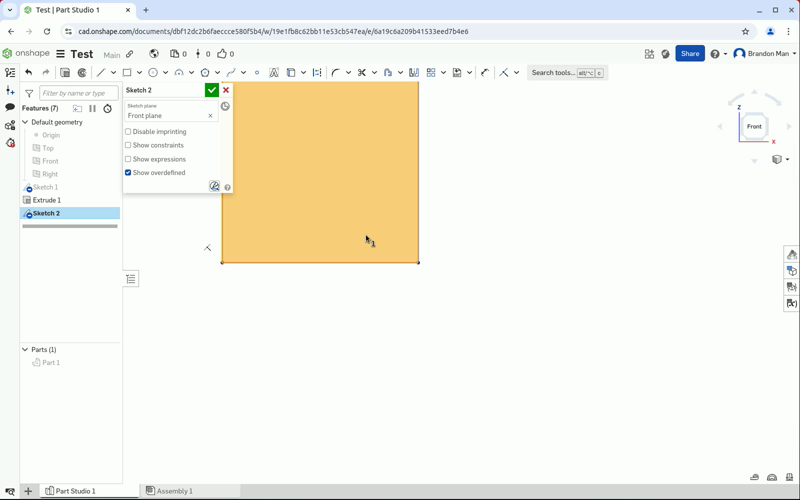
scroll(-6)
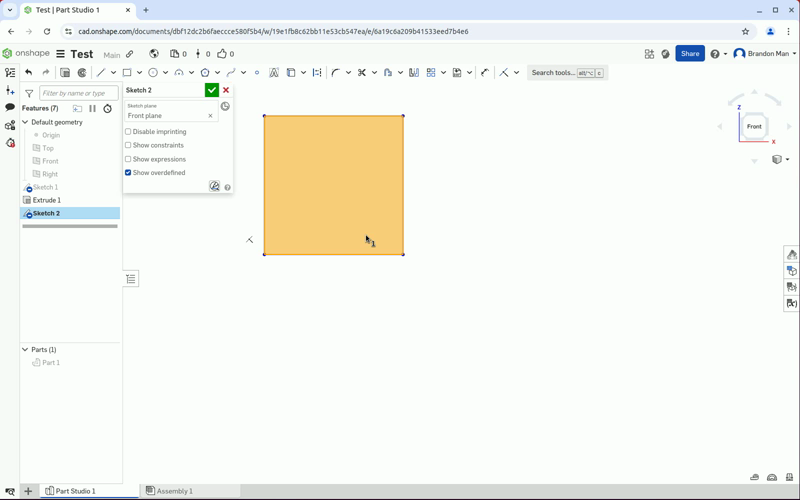
scroll(-6)
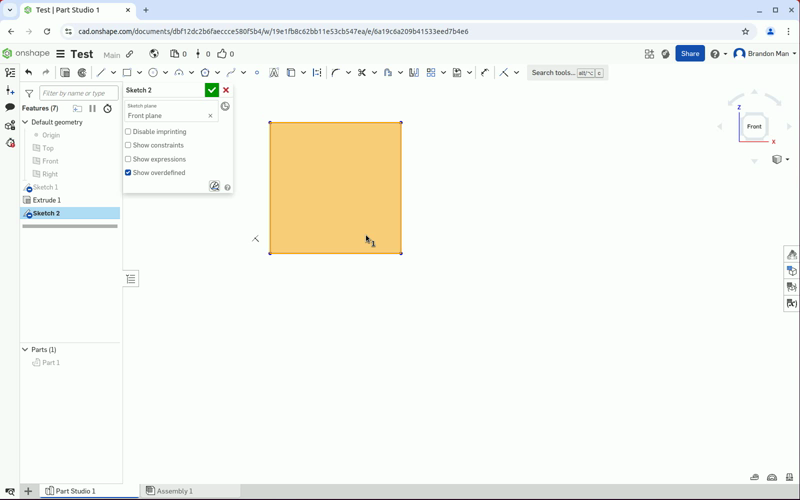
scroll(-6)
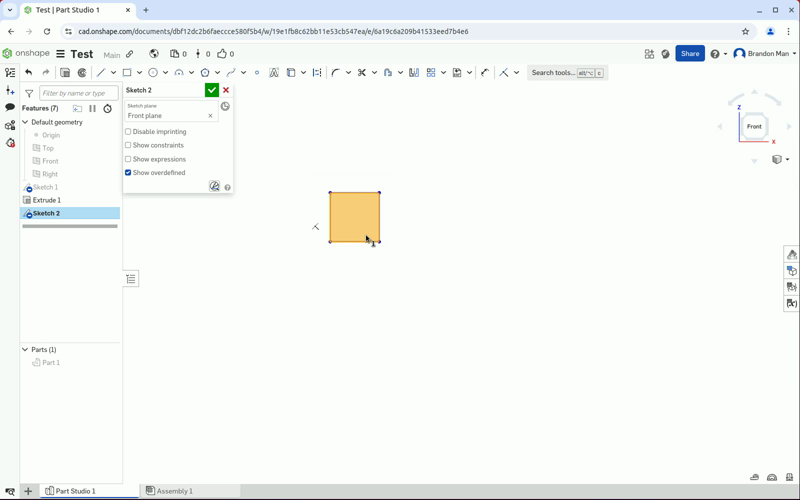
scroll(-6)
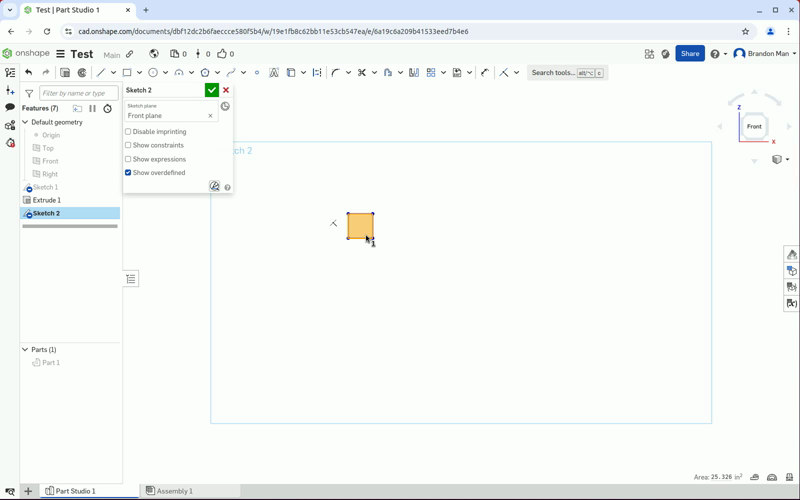
mouse_move(73, 352)
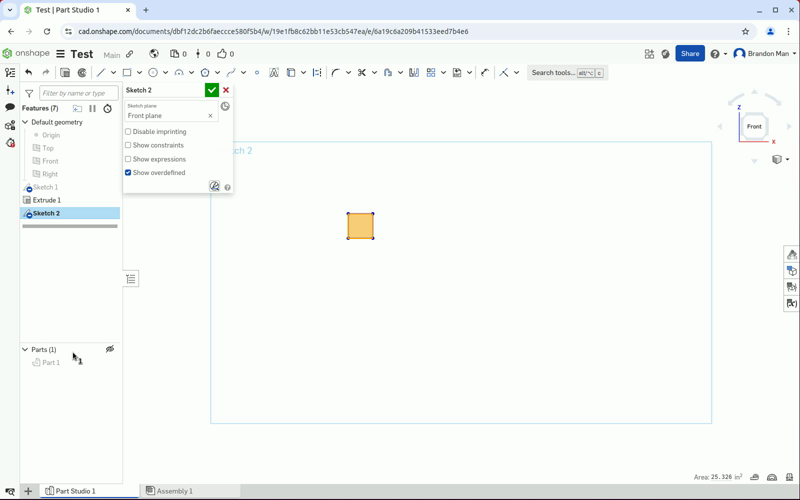
key(shift+y)
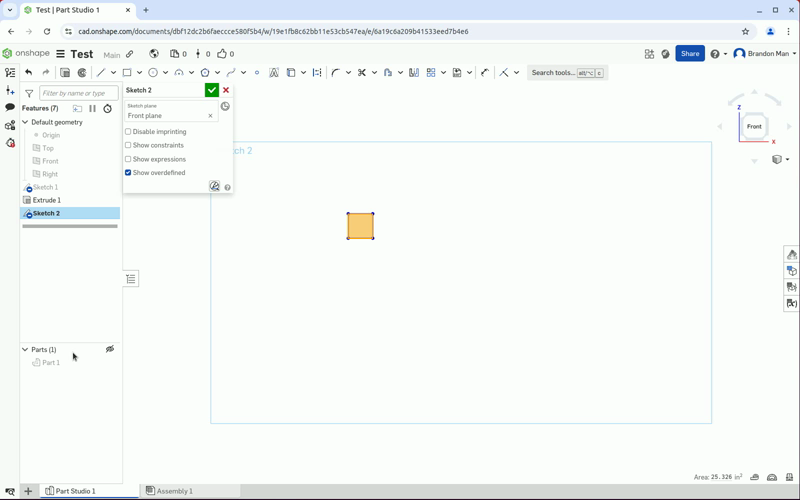
key(shift+e)
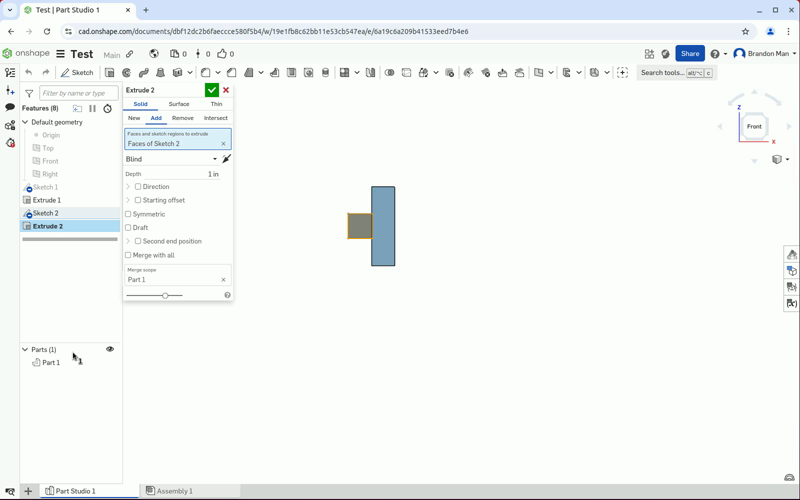
mouse_move(143, 106)
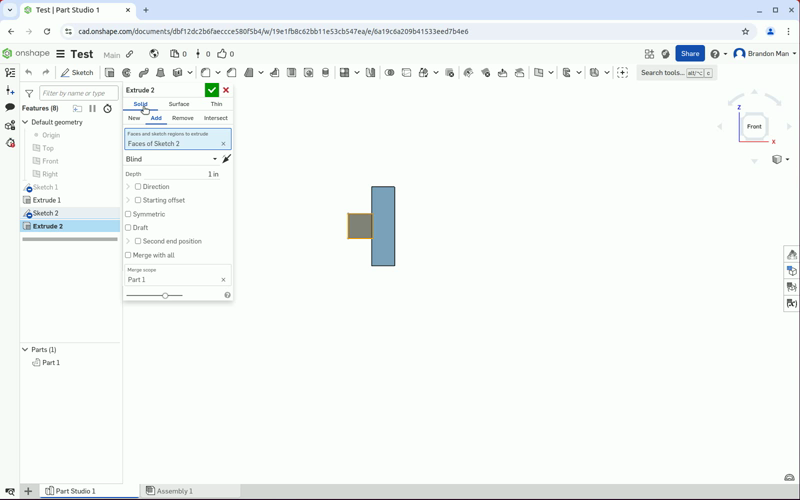
click(143, 106)
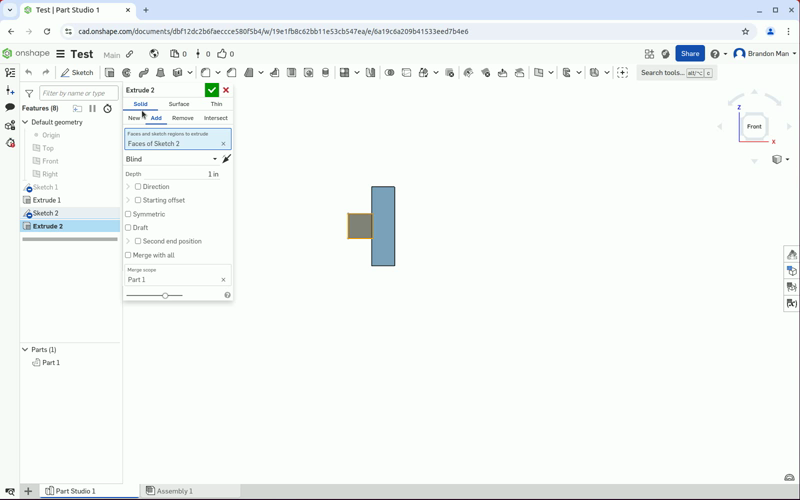
mouse_move(137, 120)
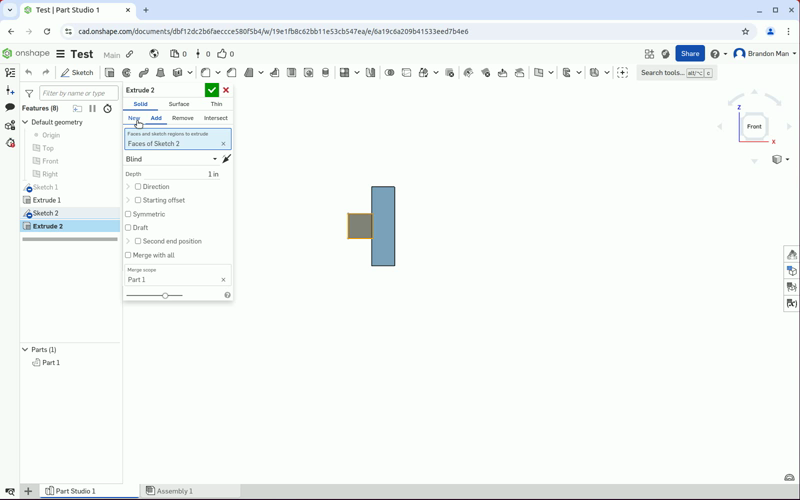
click(137, 120)
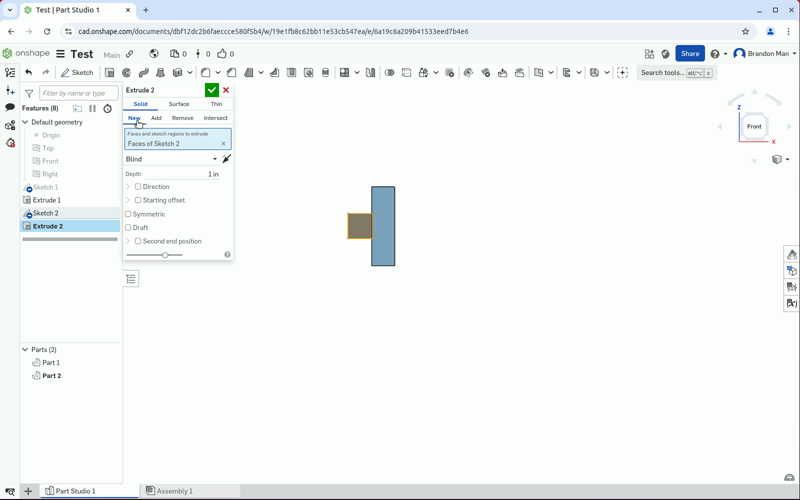
key(tab, 4)
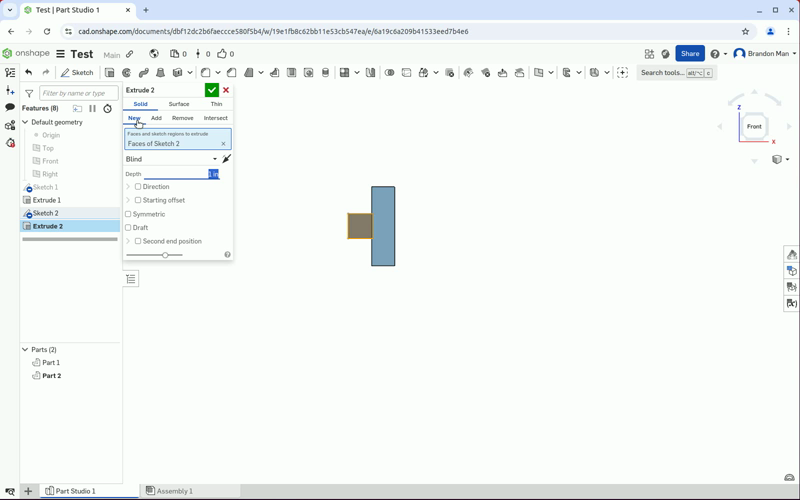
text(6.258)
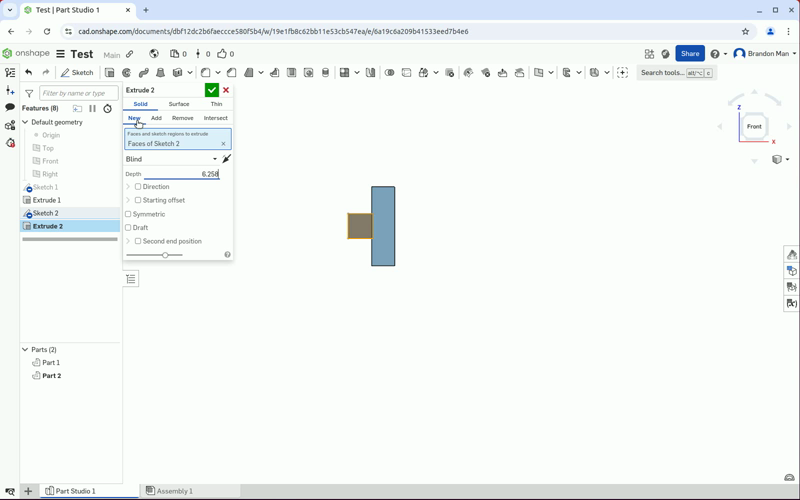
key(tab, 3)
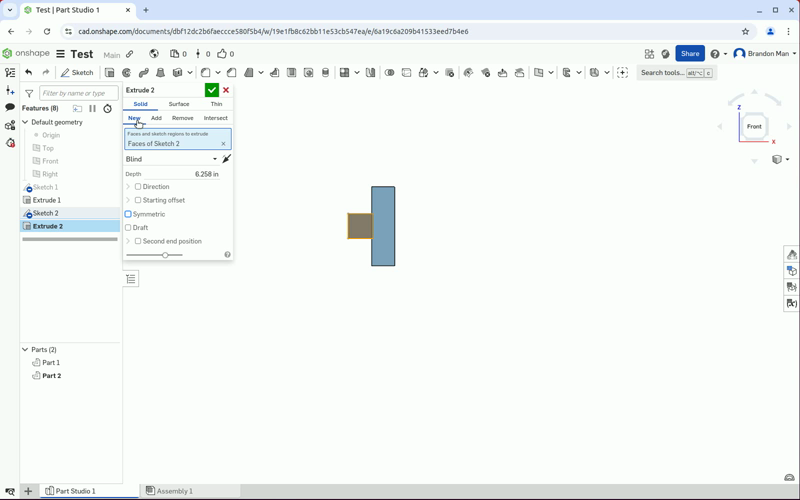
key(space)
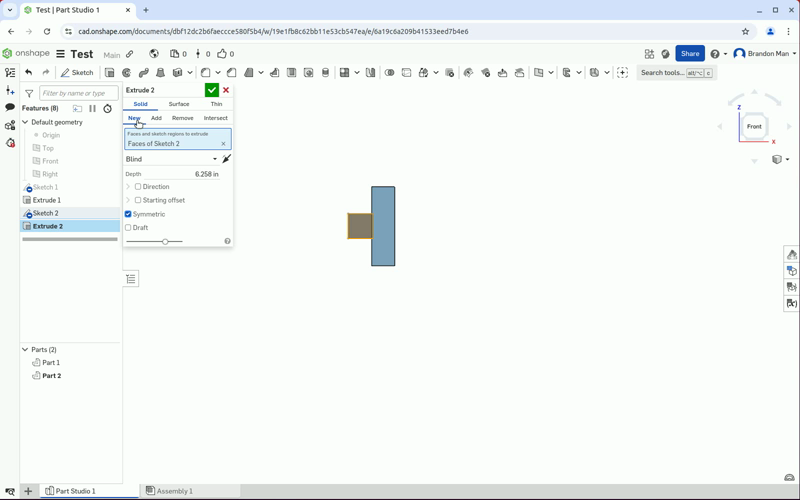
key(enter)
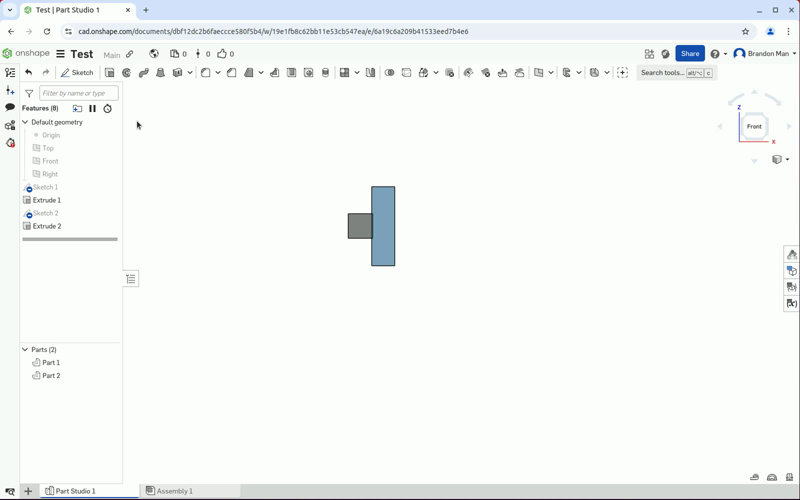
key(shift+h)
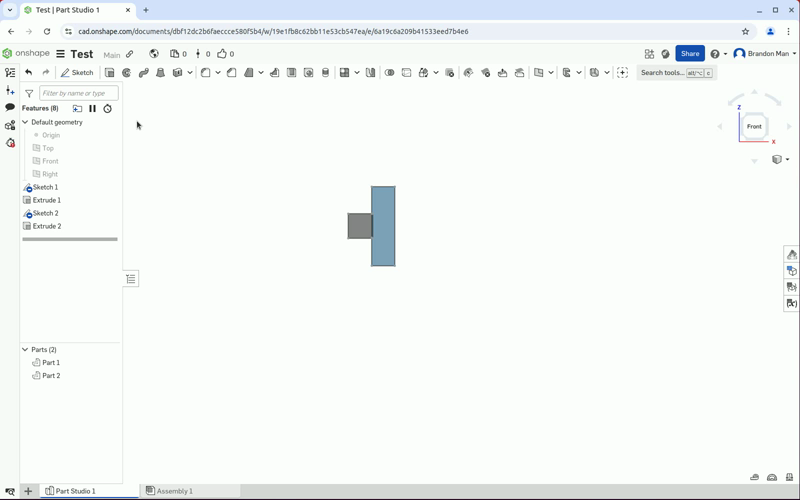
key(shift+h)
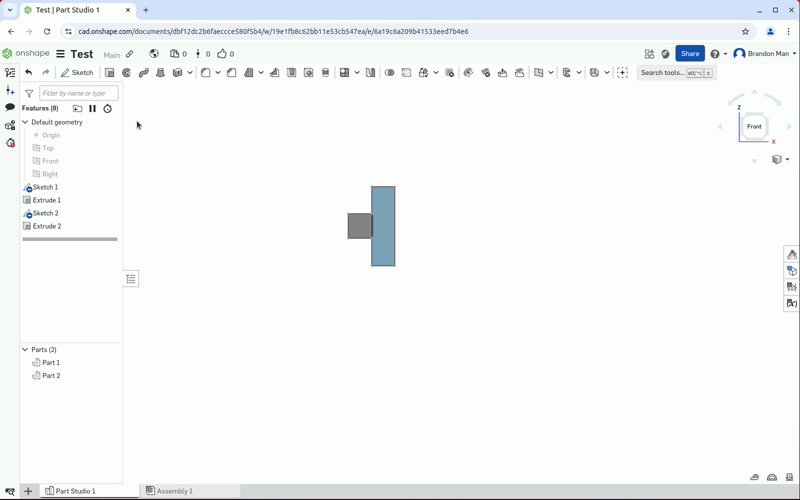
key(shift+7)
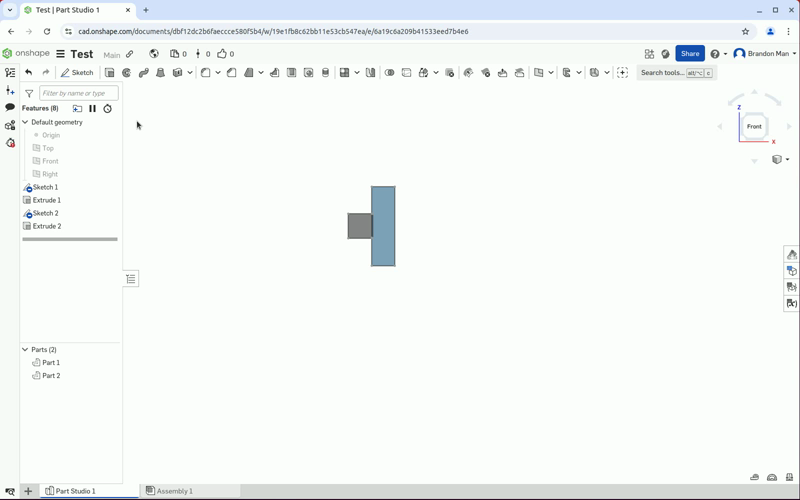
key(left, 2)
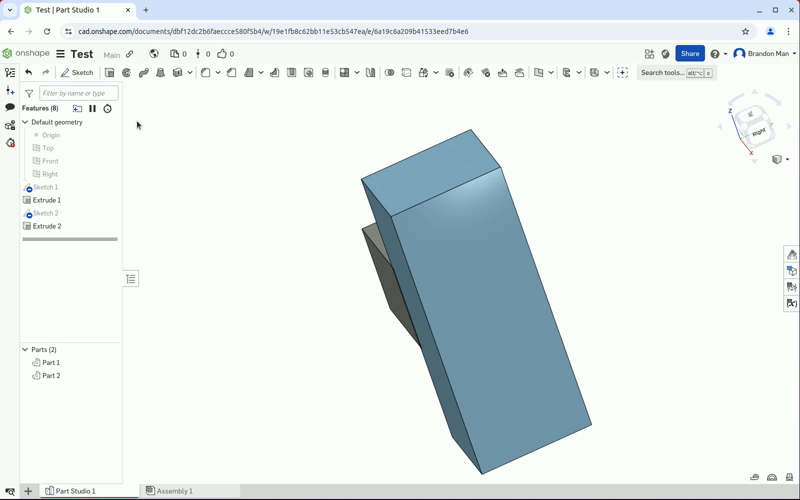
key(down, 2)
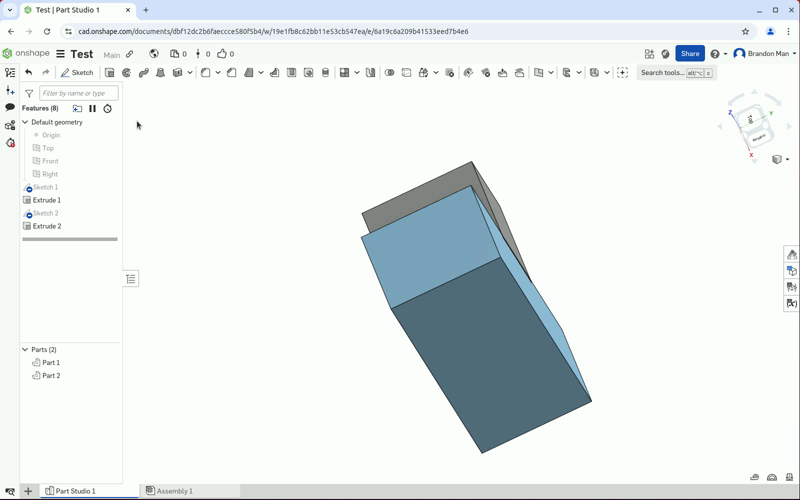
key(up, 2)
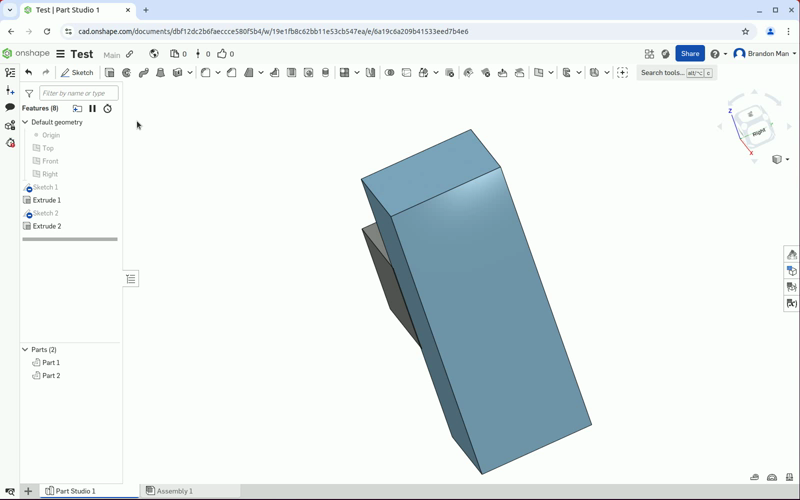
key(right, 2)
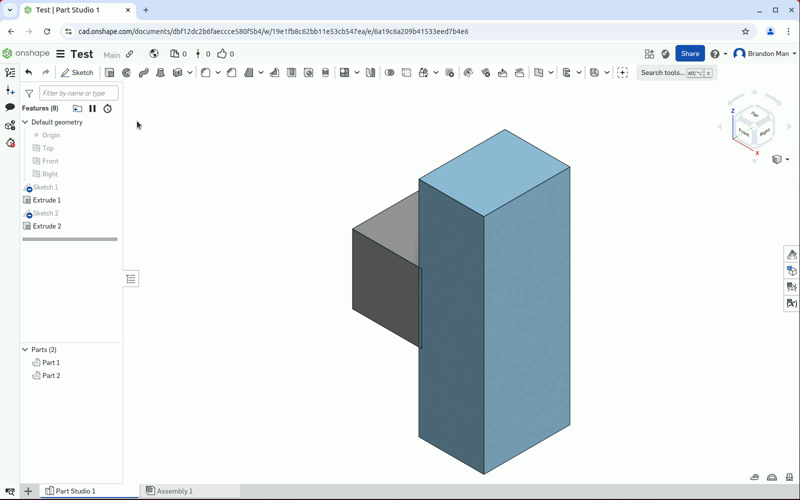
mouse_move(73, 189)
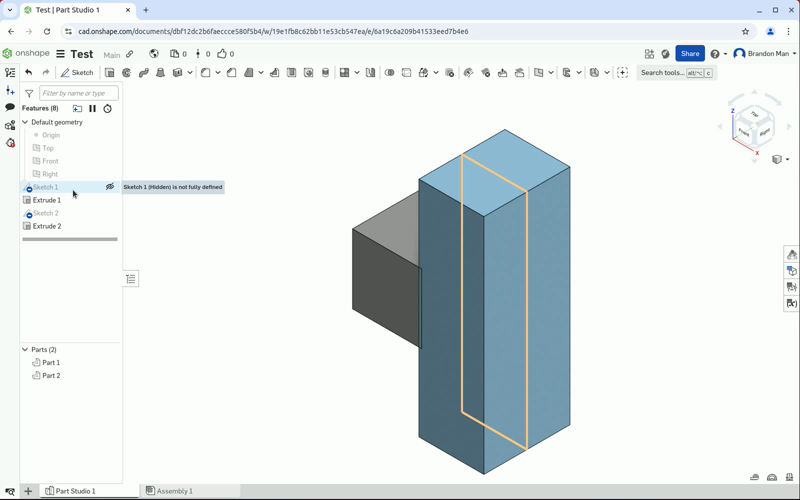
click(73, 189)